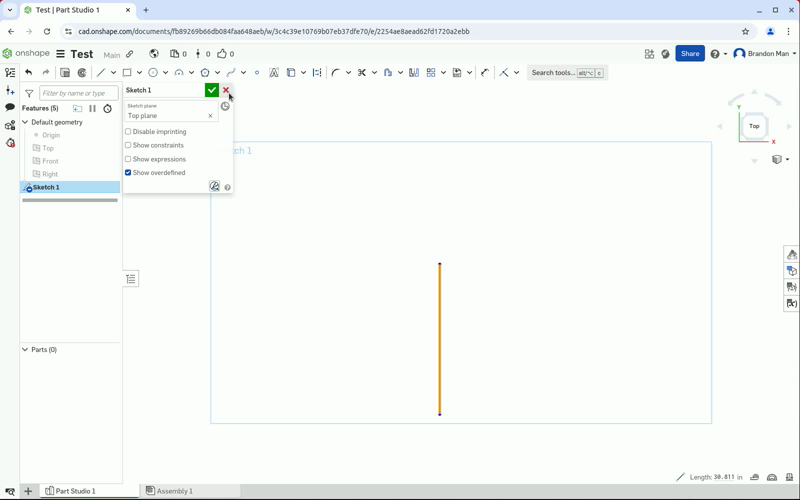
key(shift+h)
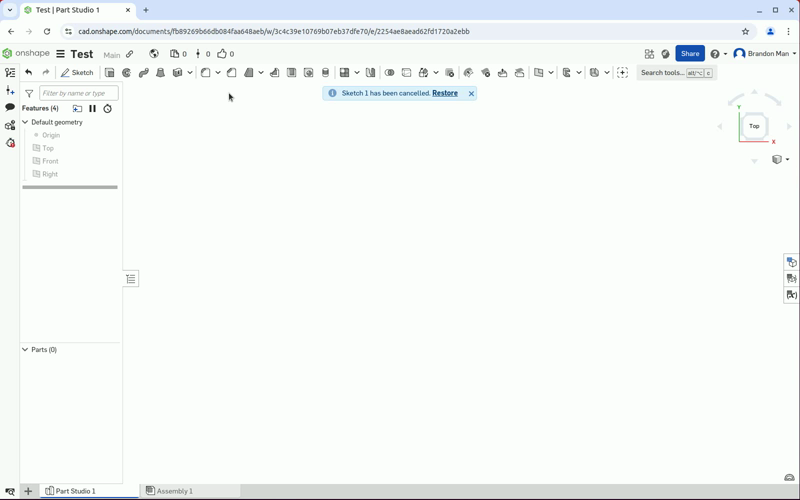
mouse_move(73, 352)
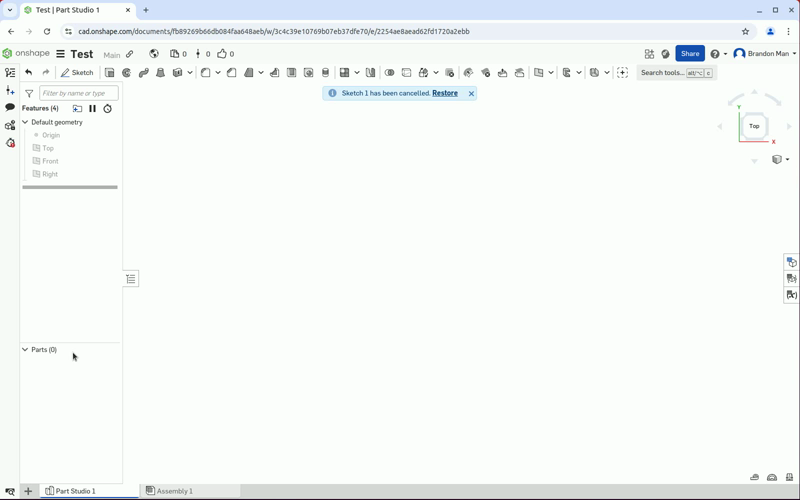
key(y)
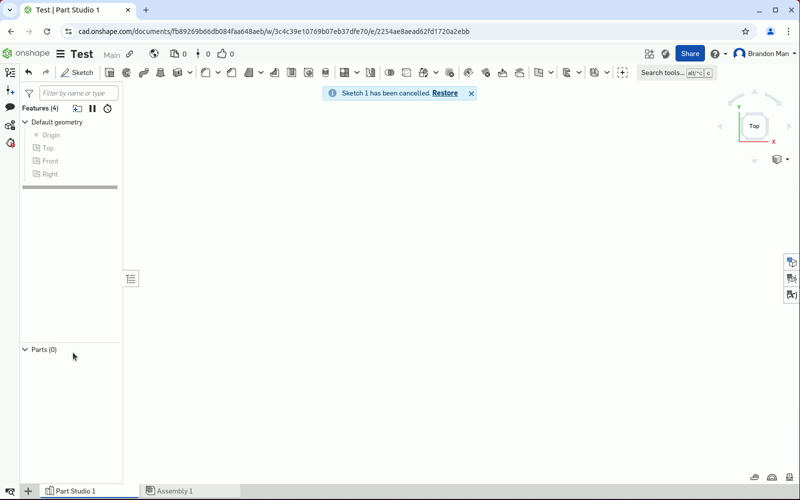
key(shift+p)
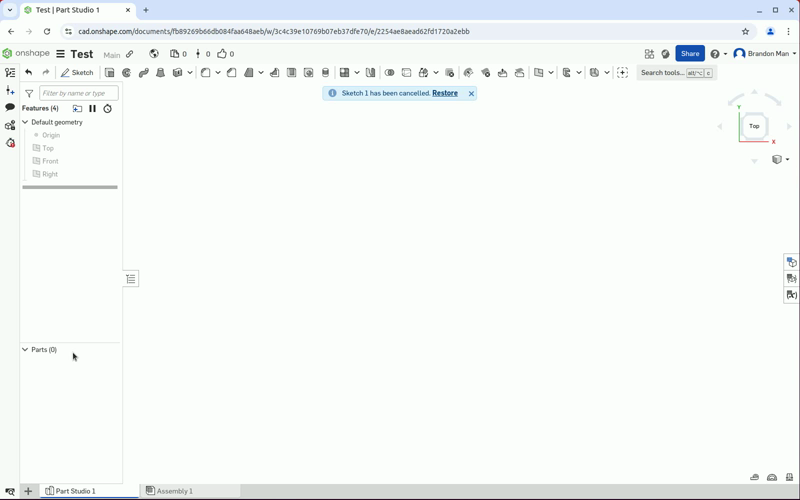
key(space)
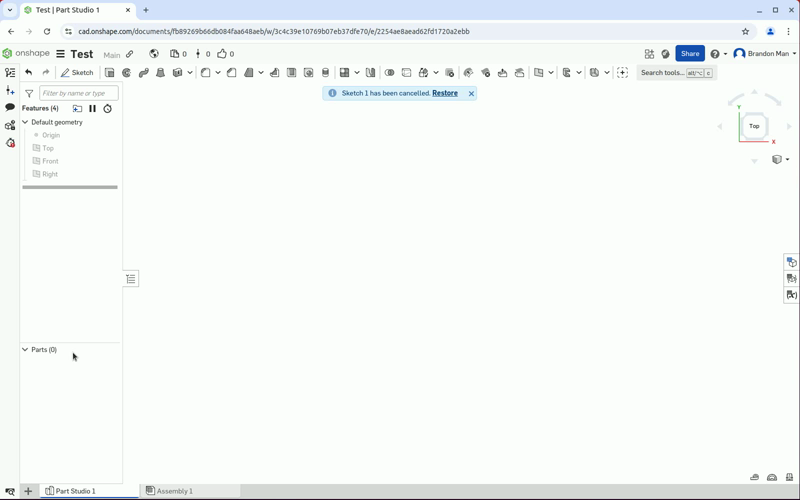
key_down(shift)
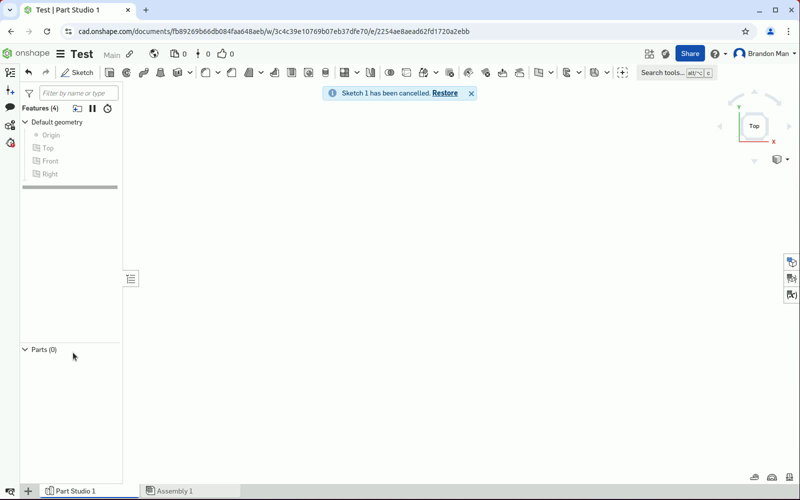
key(up)
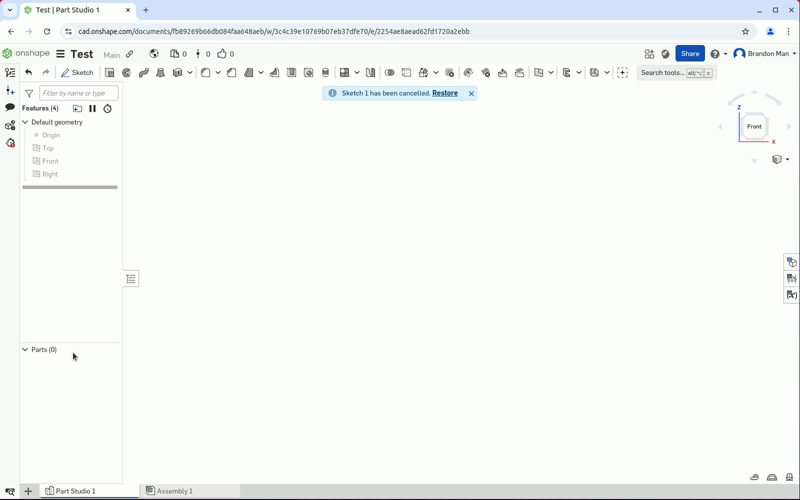
key_up(shift)
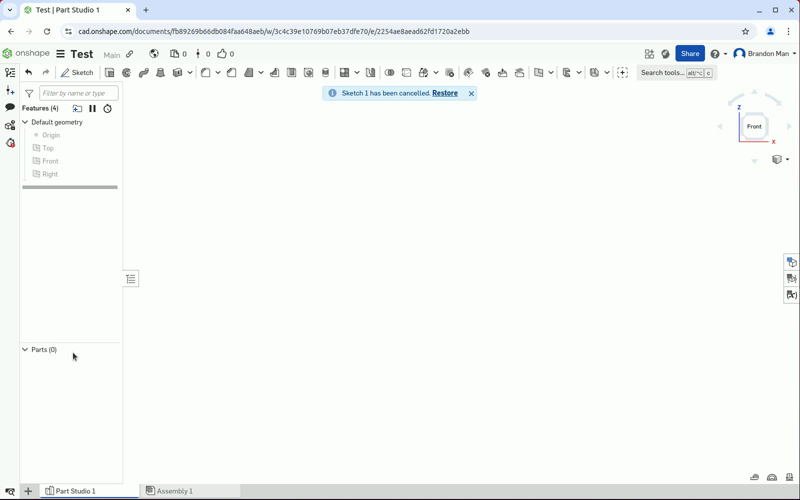
key(space)
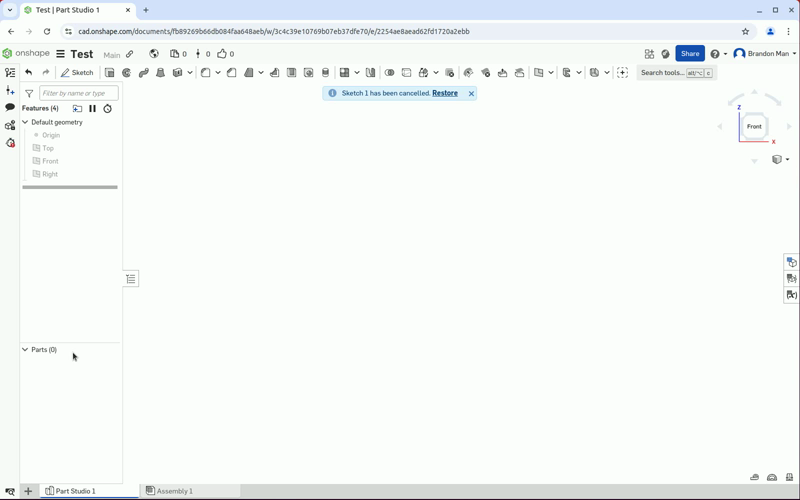
key_down(shift)
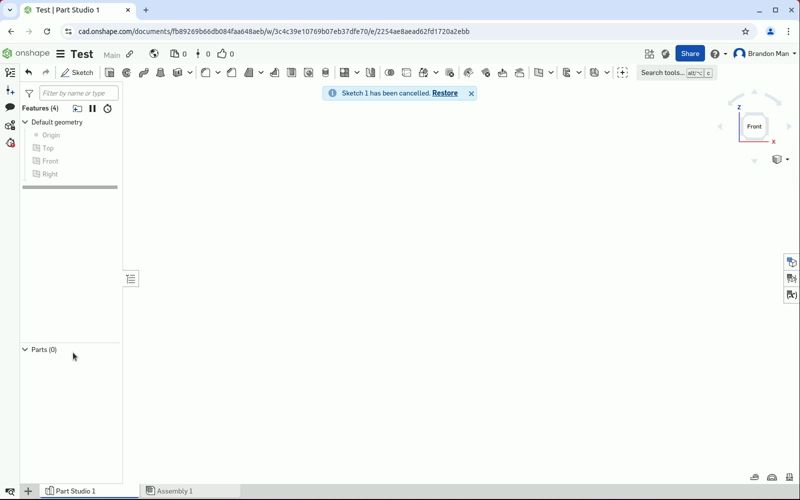
key(left)
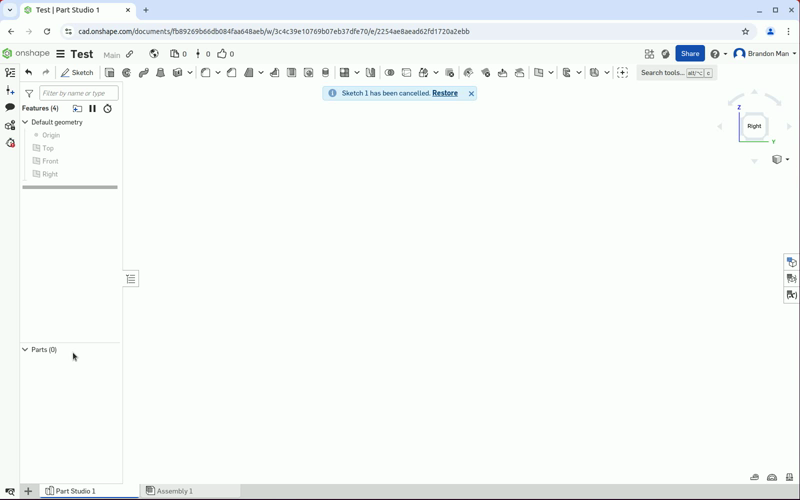
key_up(shift)
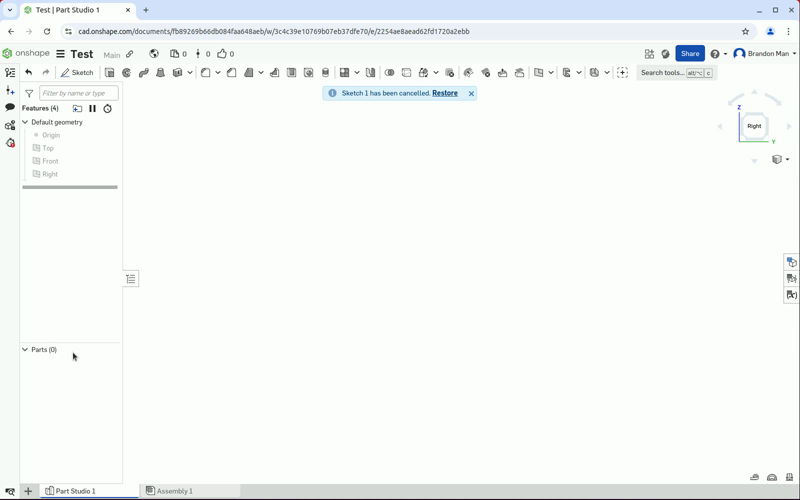
mouse_move(73, 352)
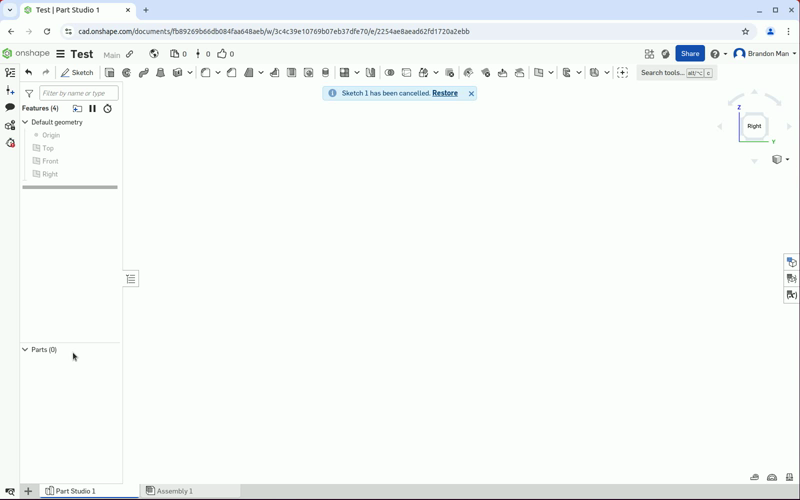
key(shift+y)
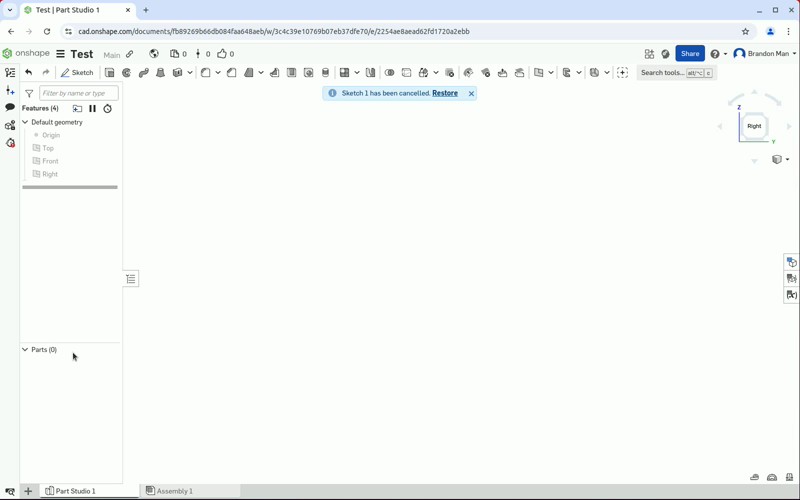
key(shift+s)
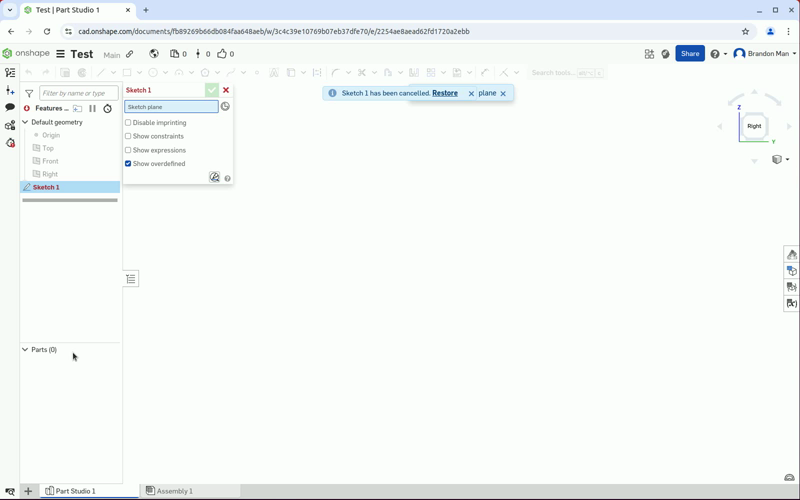
mouse_move(73, 176)
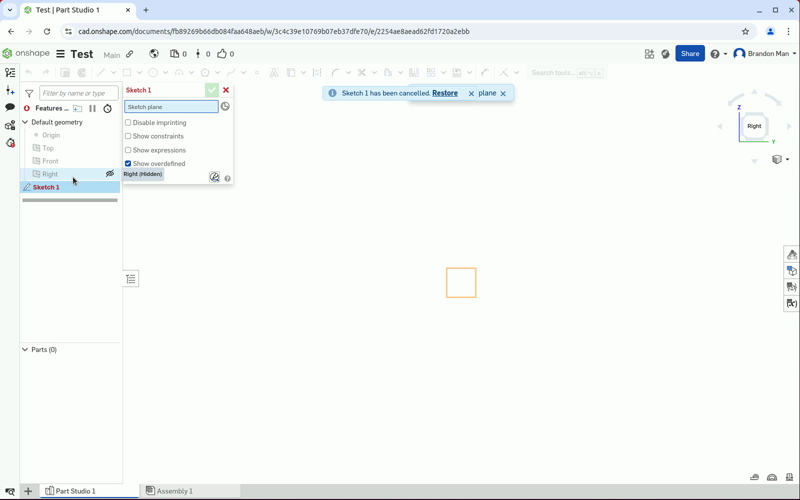
click(73, 176)
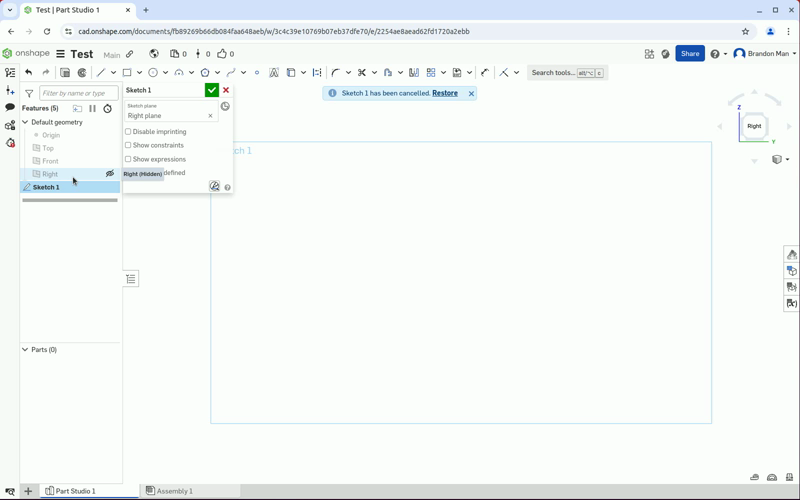
mouse_move(73, 352)
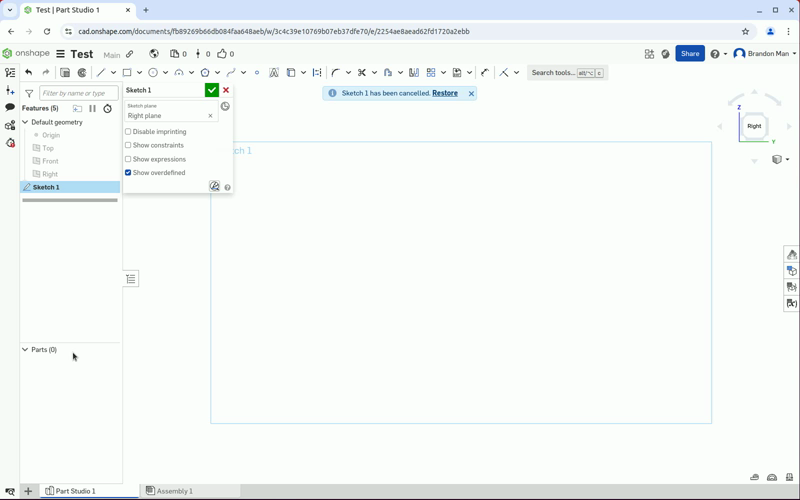
key(y)
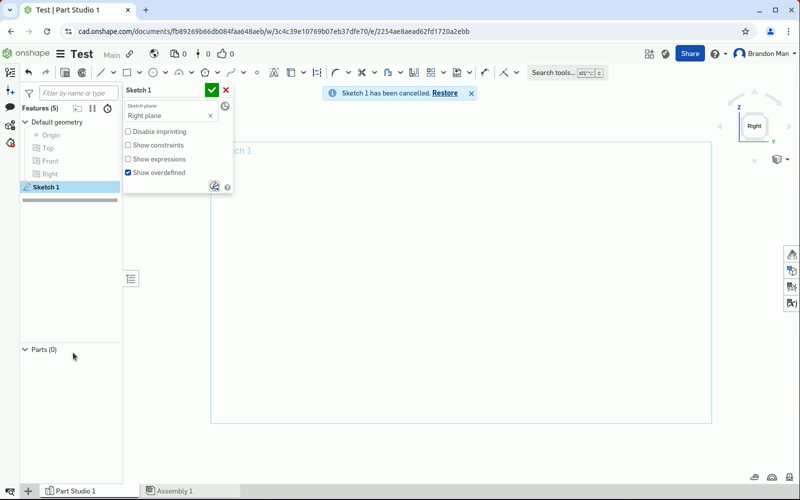
key(l)
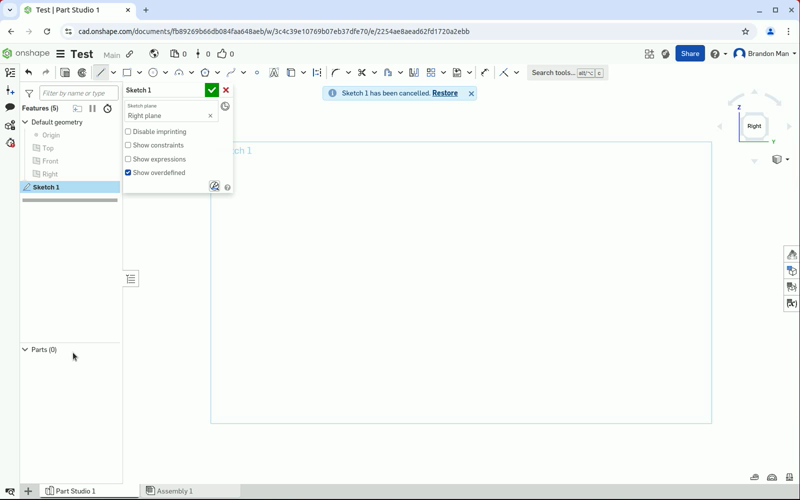
key_down(shift)
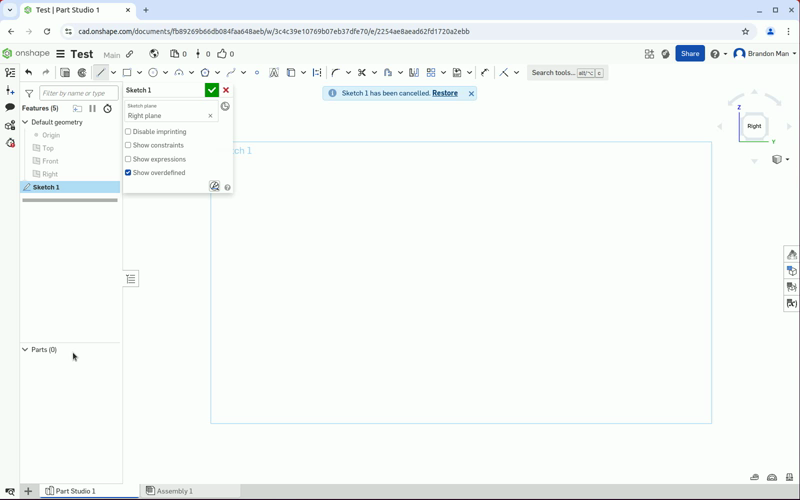
mouse_move(460, 395)
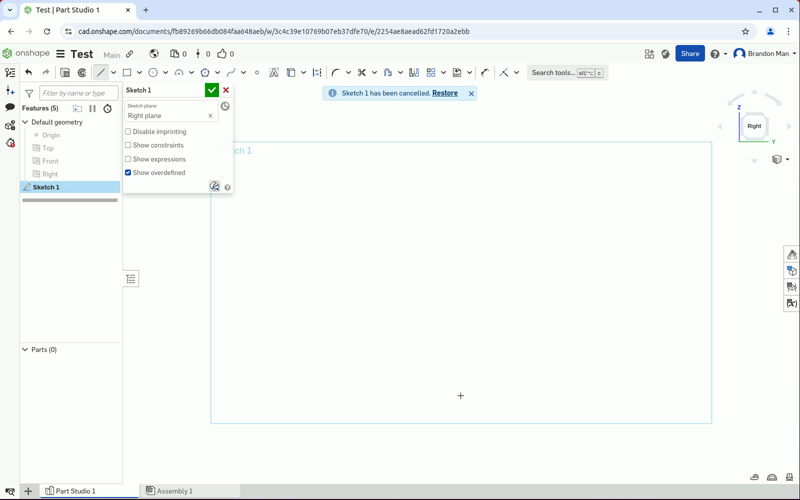
click(460, 395)
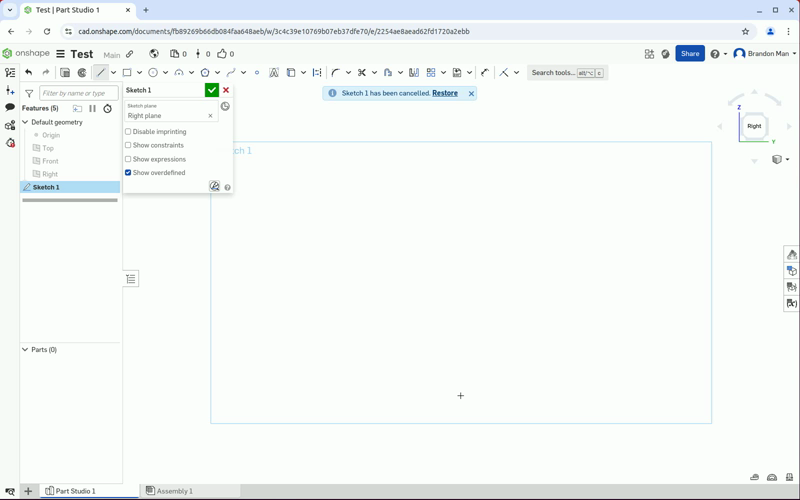
key_up(shift)
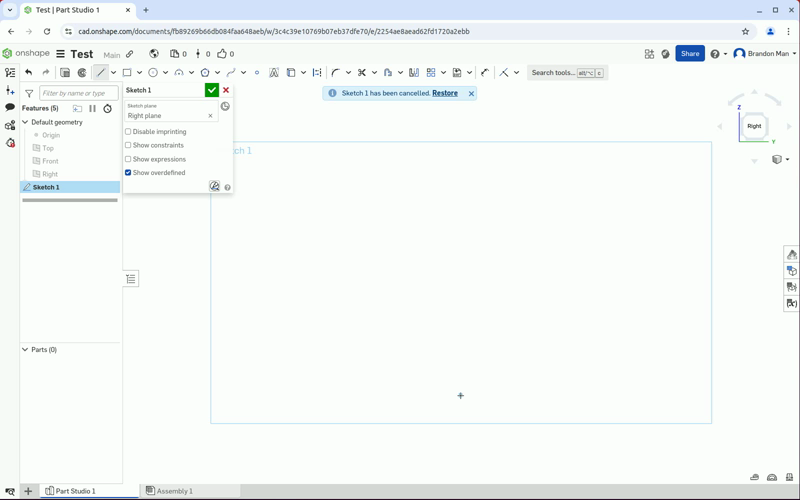
key_down(shift)
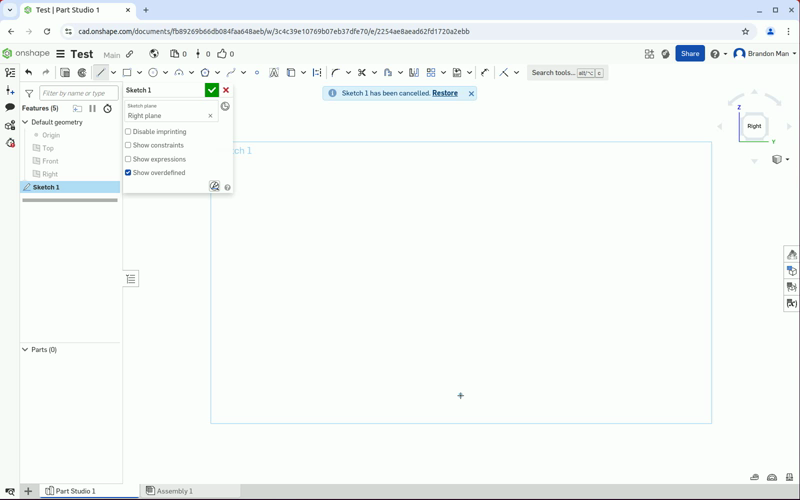
mouse_move(529, 395)
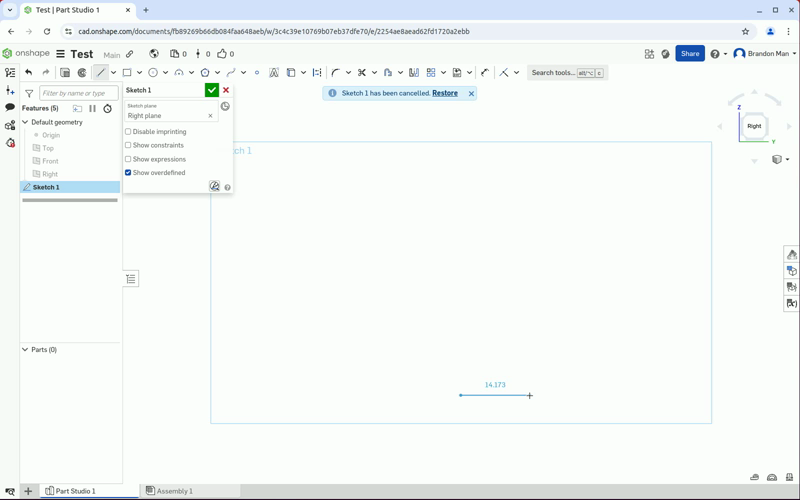
click(529, 395)
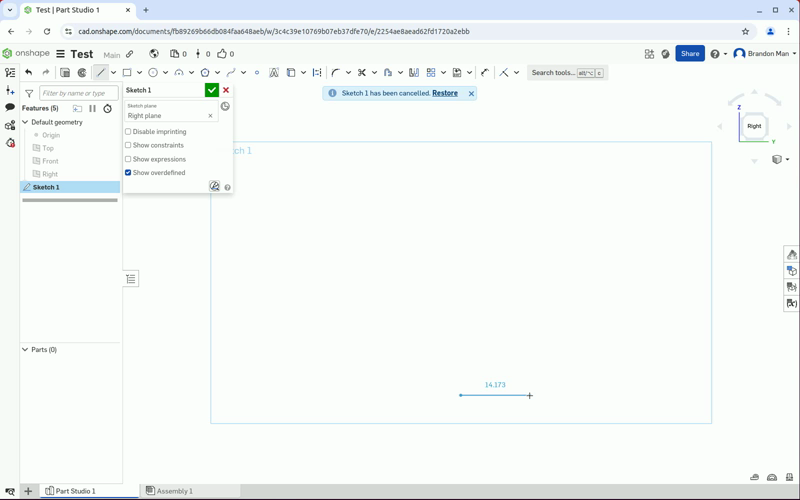
key_up(shift)
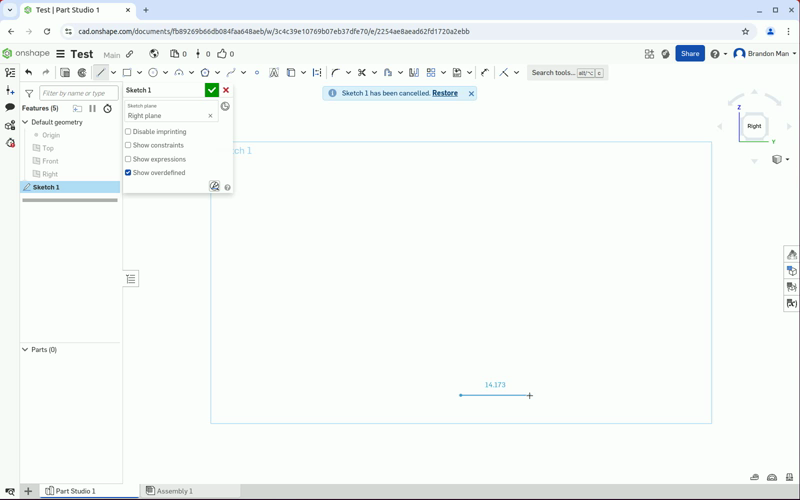
key_down(shift)
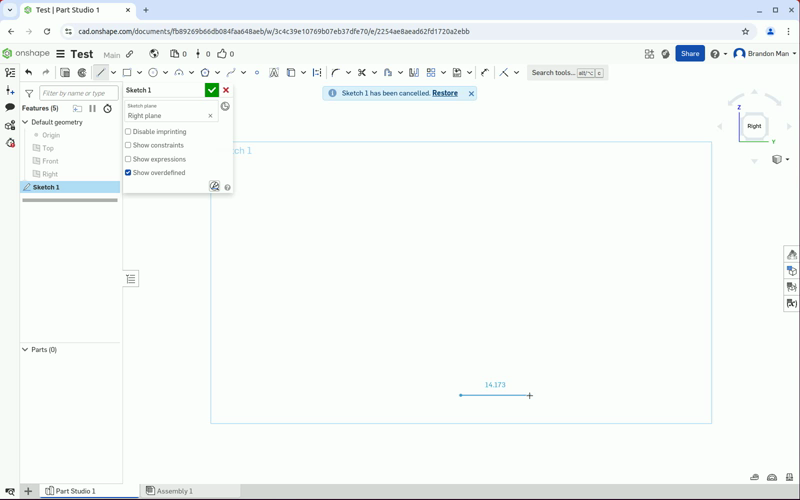
mouse_move(529, 282)
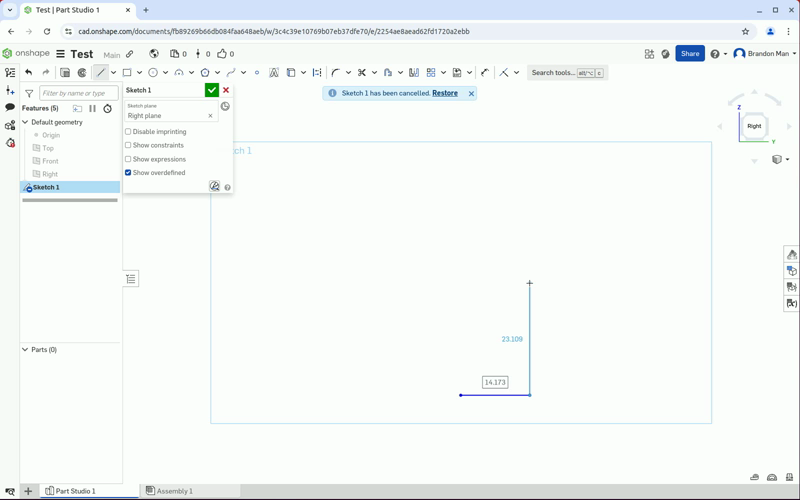
click(529, 282)
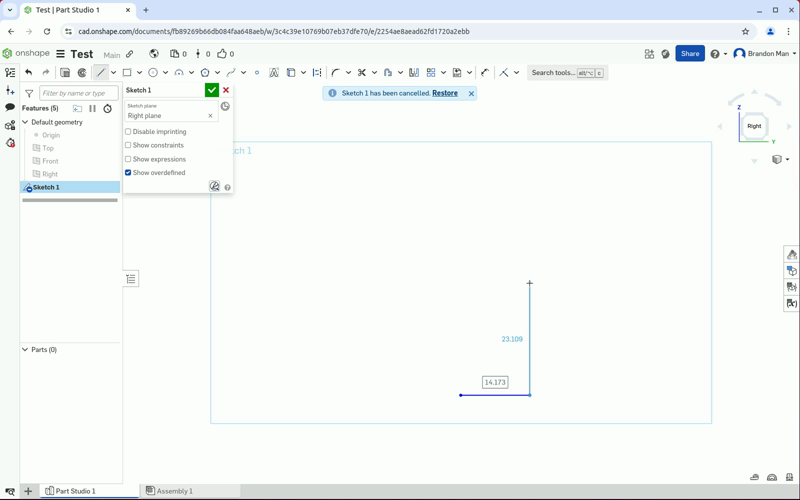
key_up(shift)
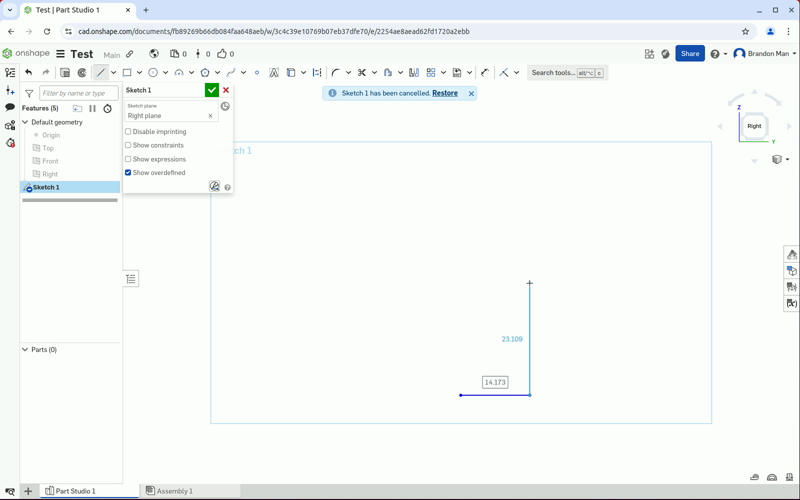
key_down(shift)
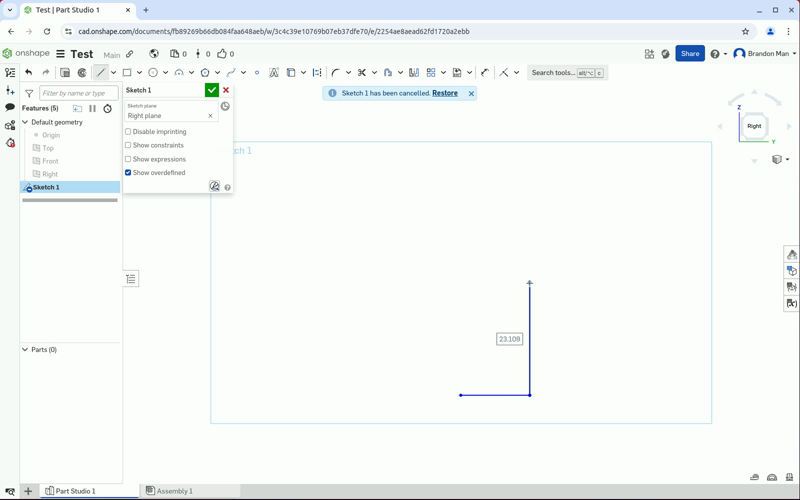
mouse_move(460, 282)
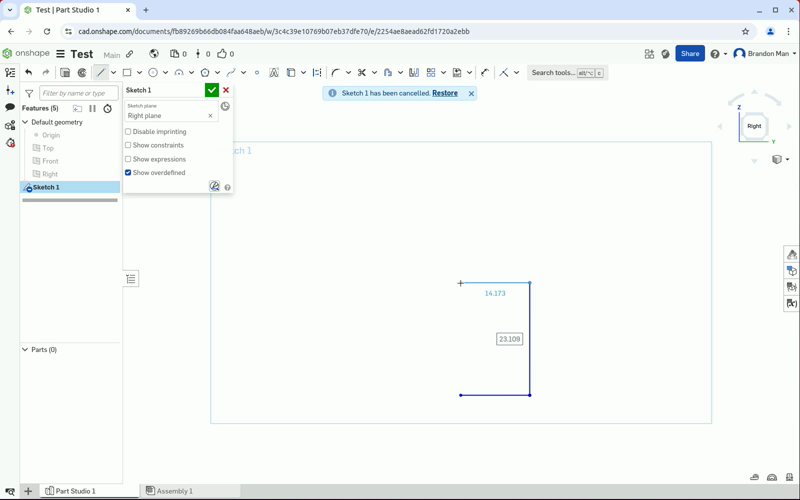
click(460, 282)
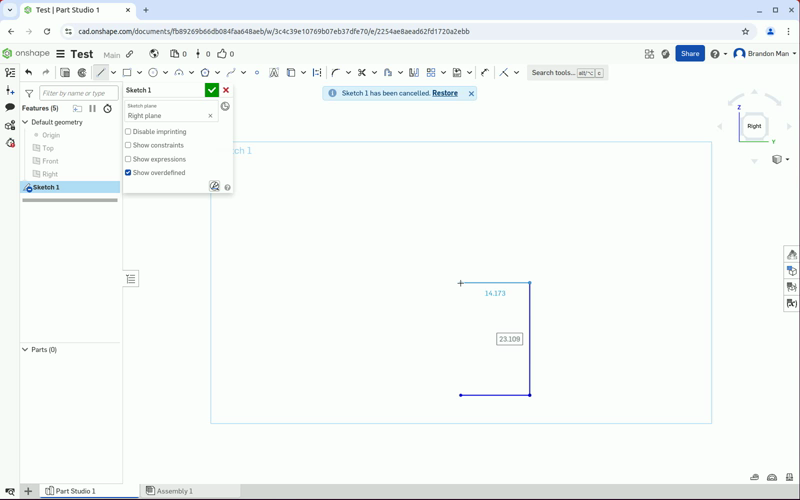
key_up(shift)
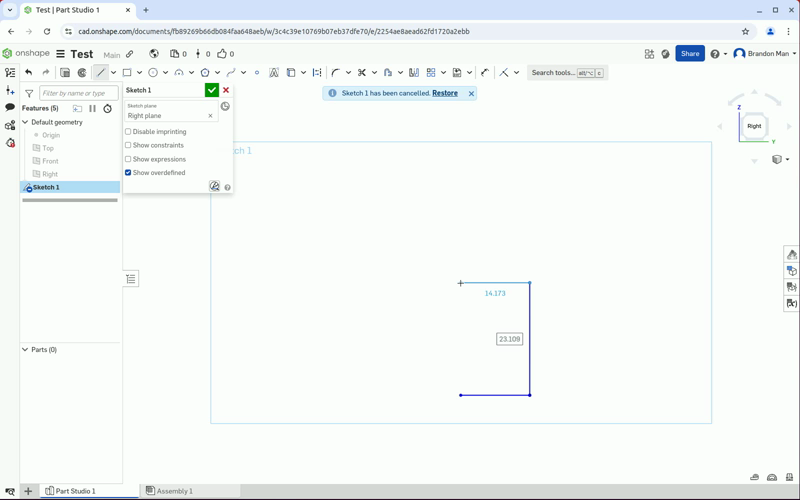
key_down(shift)
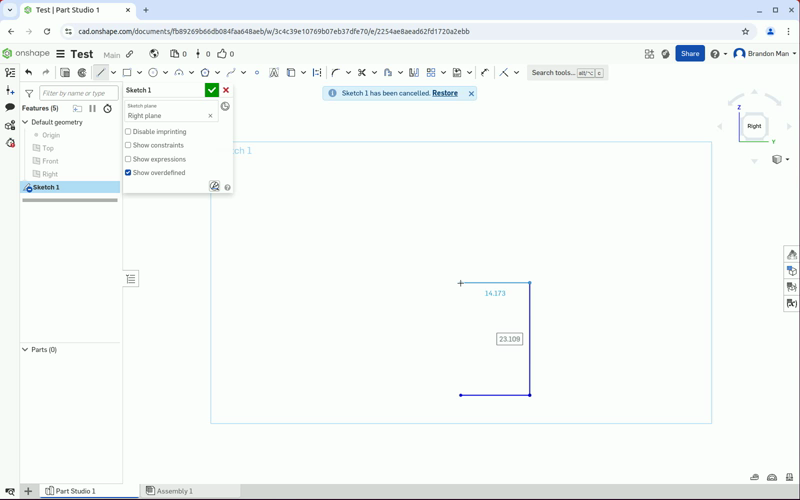
mouse_move(460, 395)
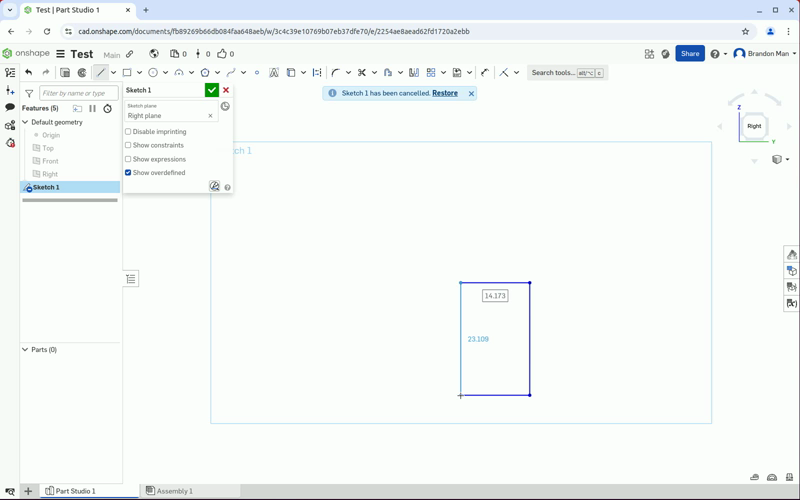
key_up(shift)
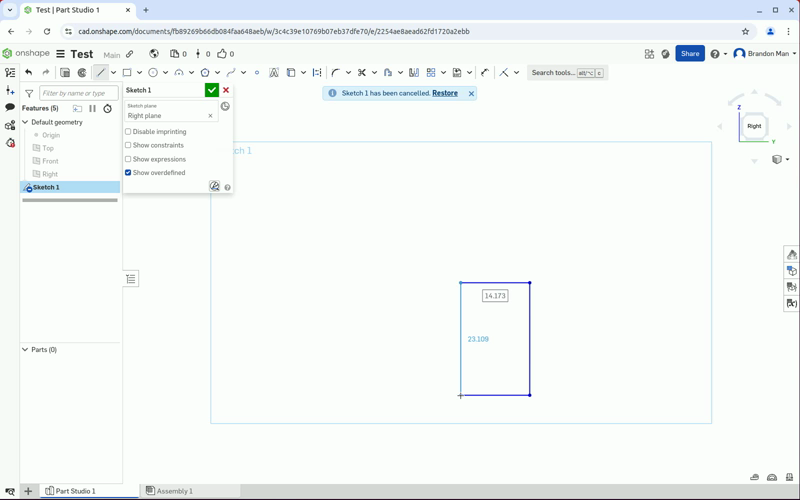
click(460, 395)
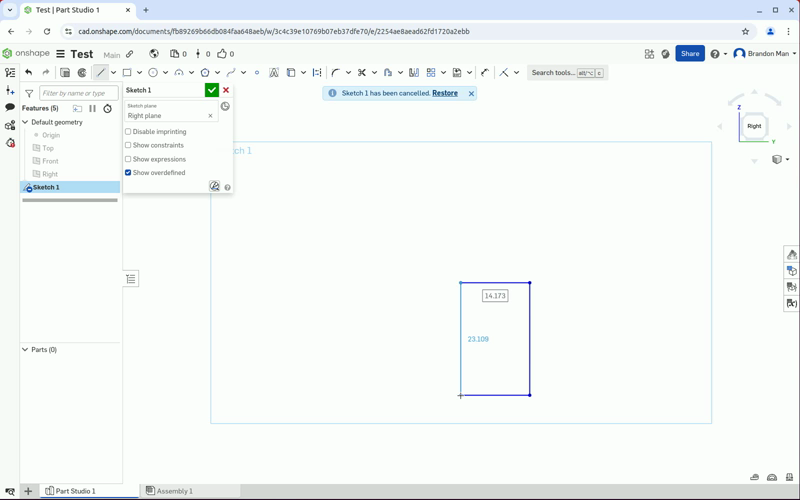
key(esc)
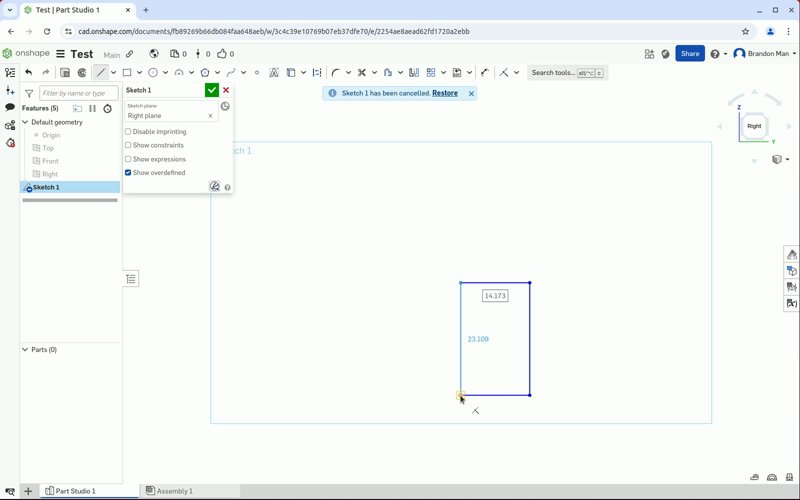
mouse_move(523, 306)
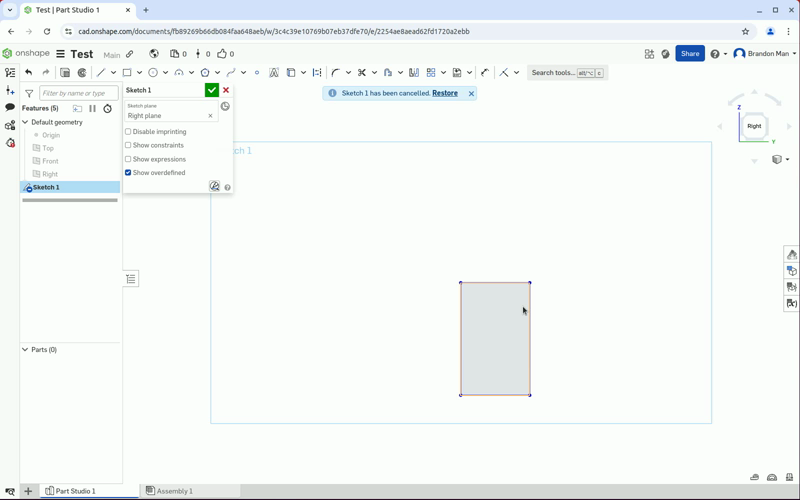
click(523, 306)
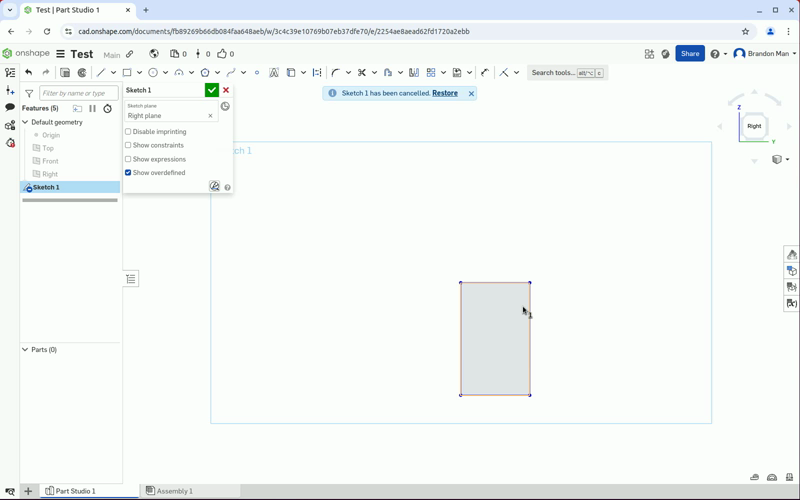
mouse_move(73, 352)
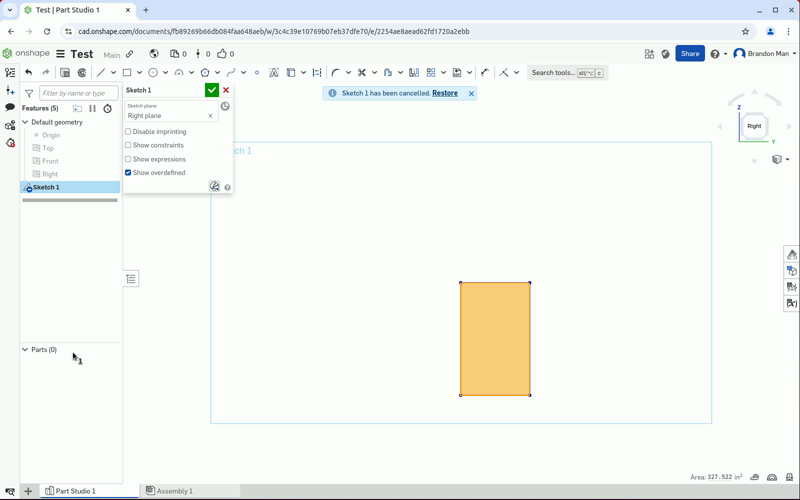
key(shift+y)
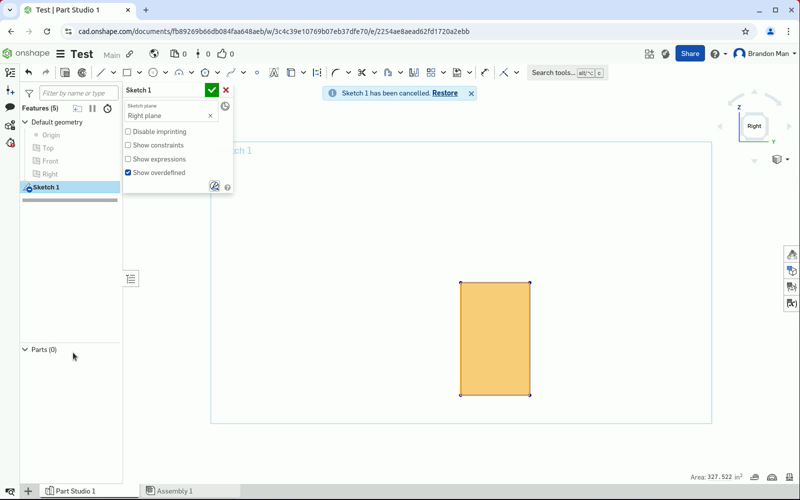
key(shift+e)
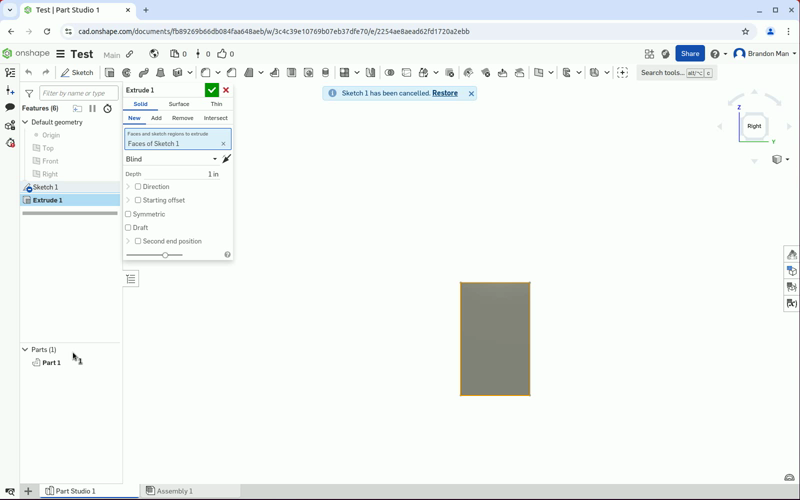
mouse_move(143, 106)
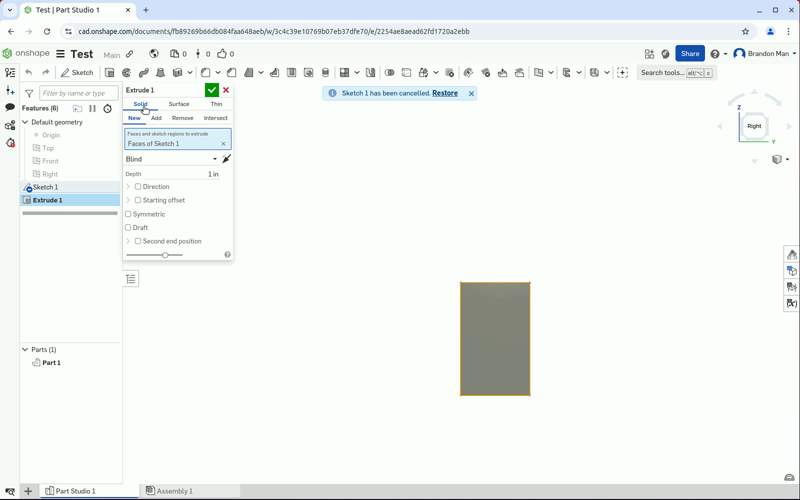
click(143, 106)
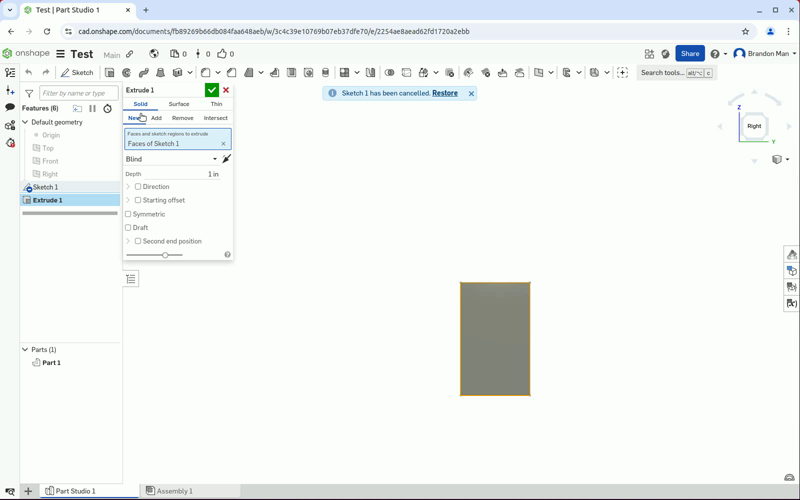
mouse_move(137, 120)
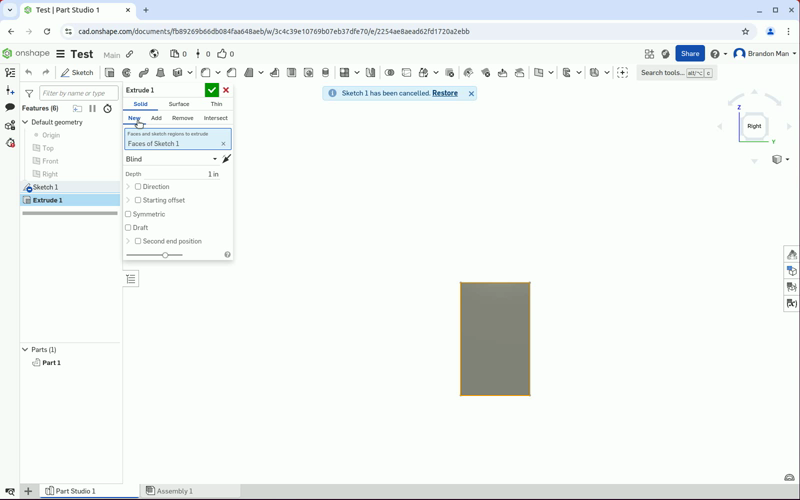
click(137, 120)
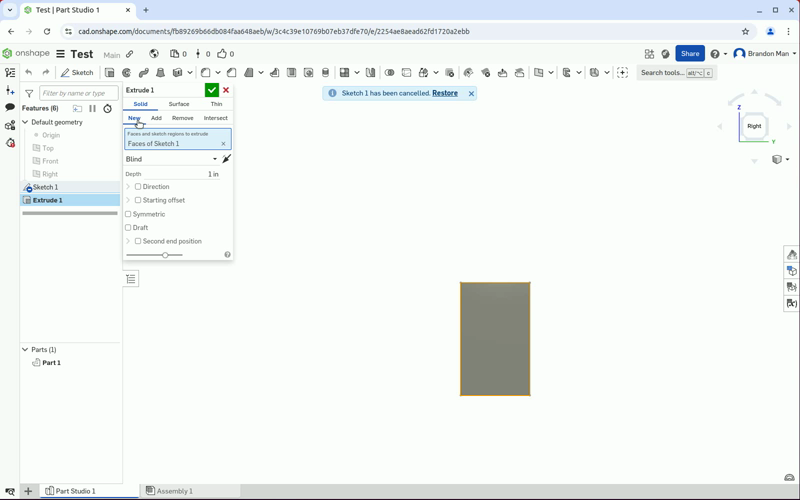
key(tab, 4)
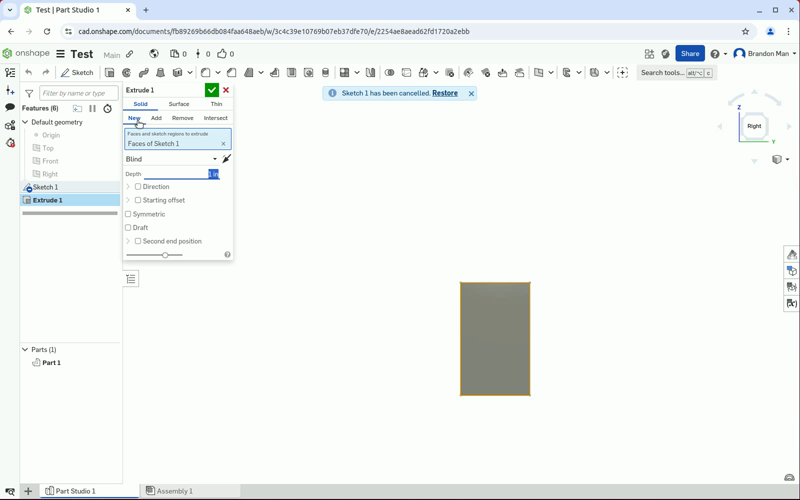
text(0.963)
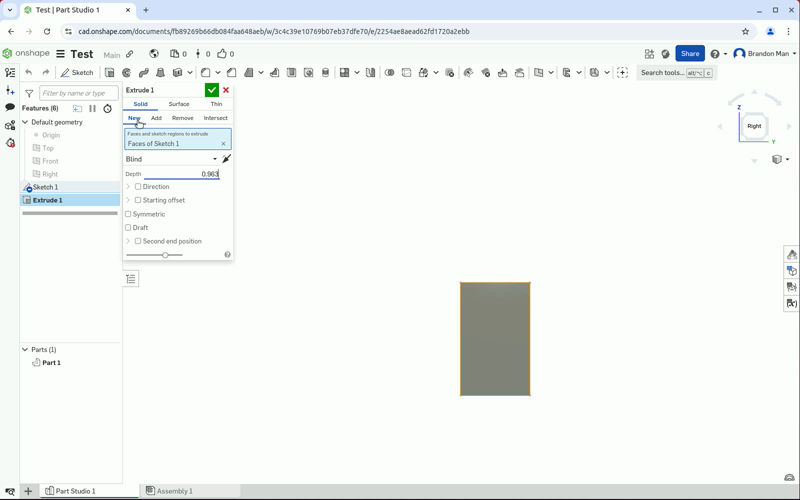
key(enter)
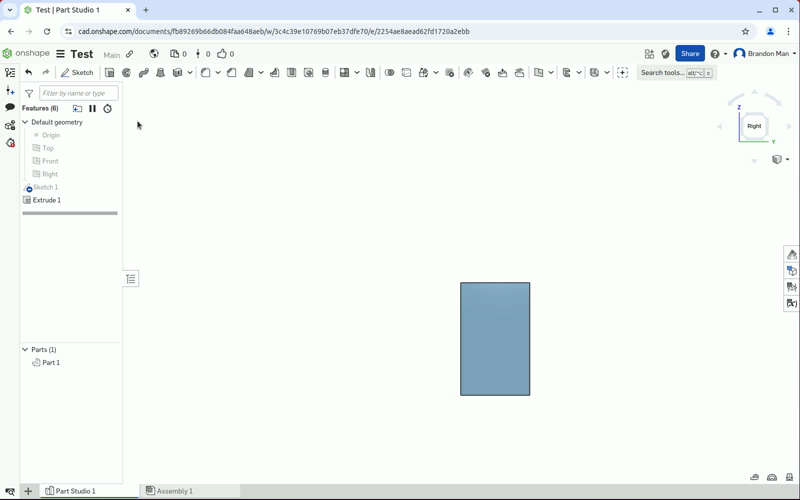
key(shift+h)
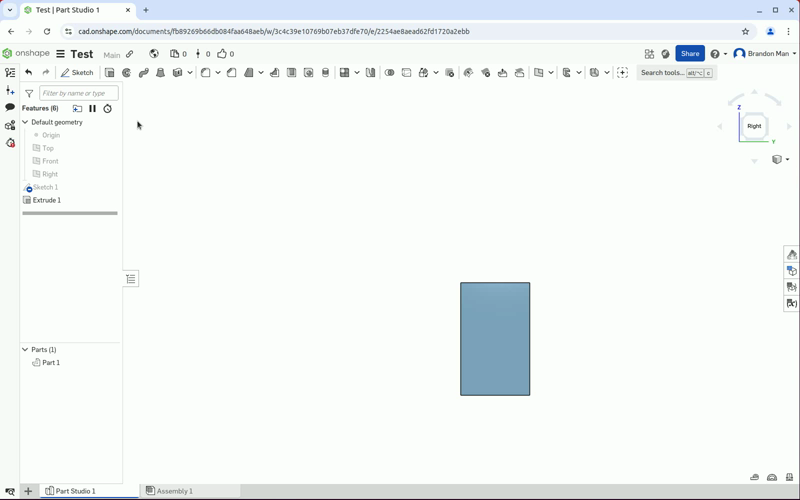
key(shift+h)
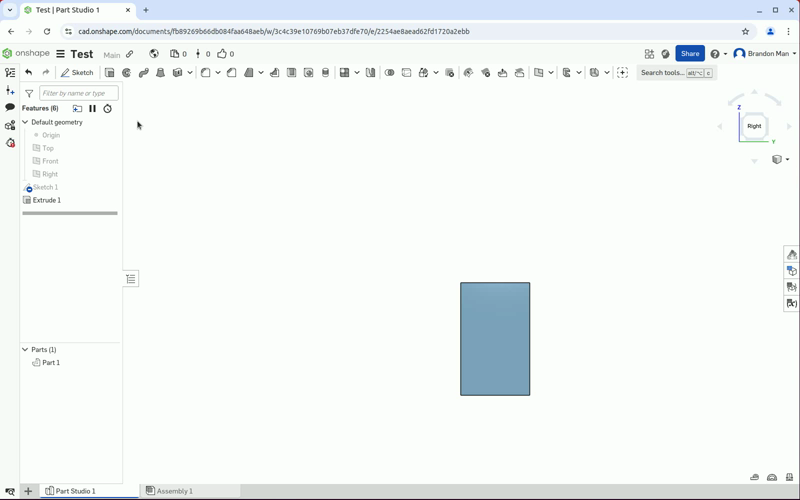
mouse_move(73, 189)
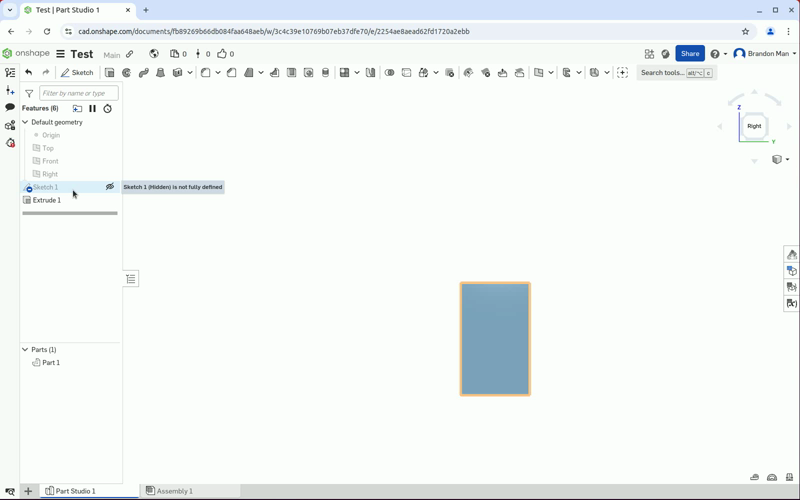
click(73, 189)
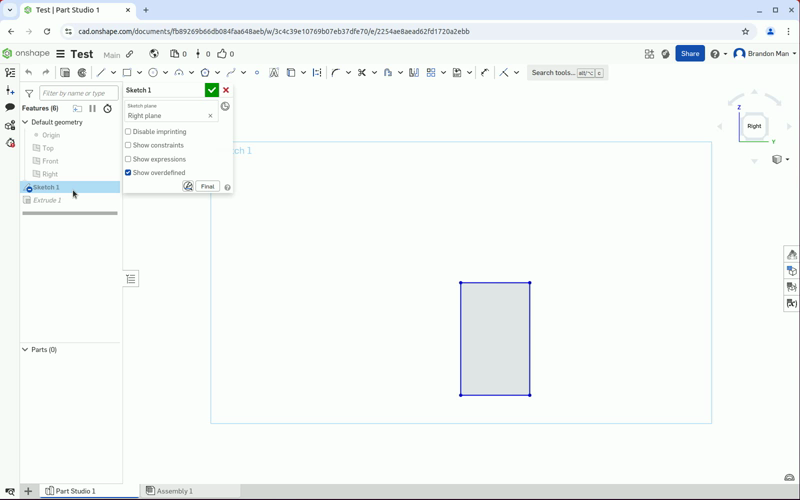
mouse_move(229, 92)
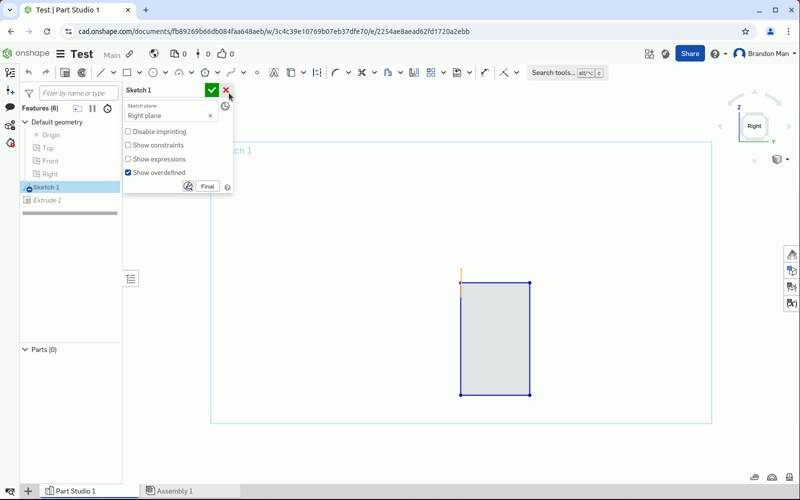
click(229, 92)
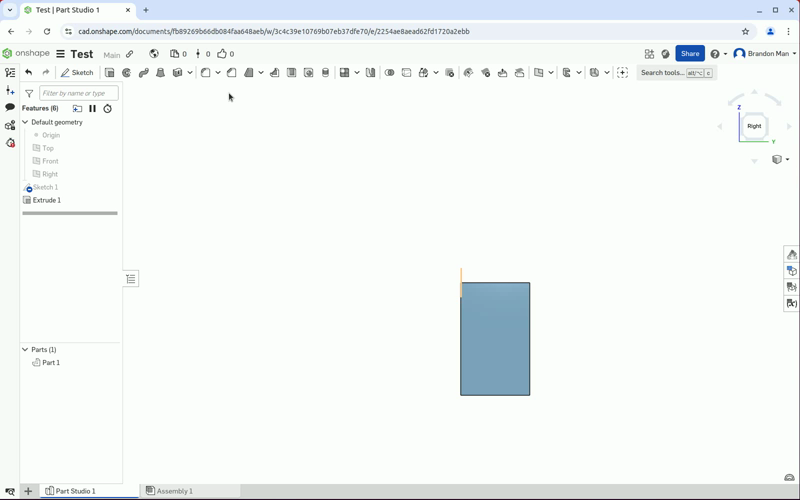
mouse_move(73, 352)
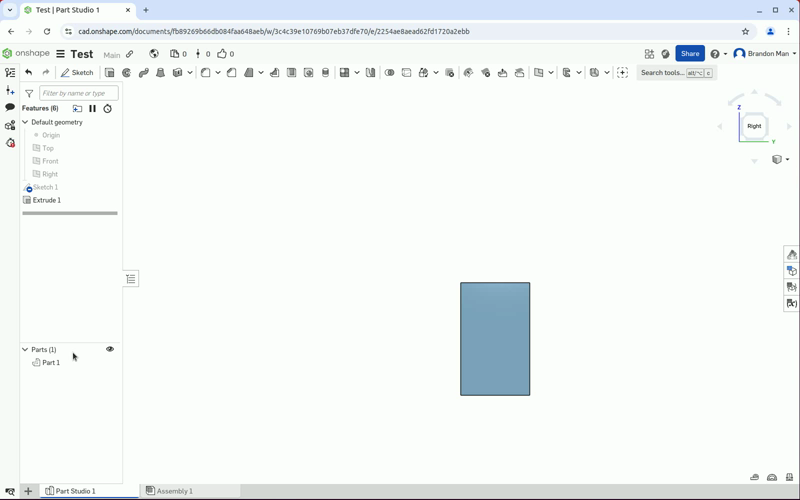
key(y)
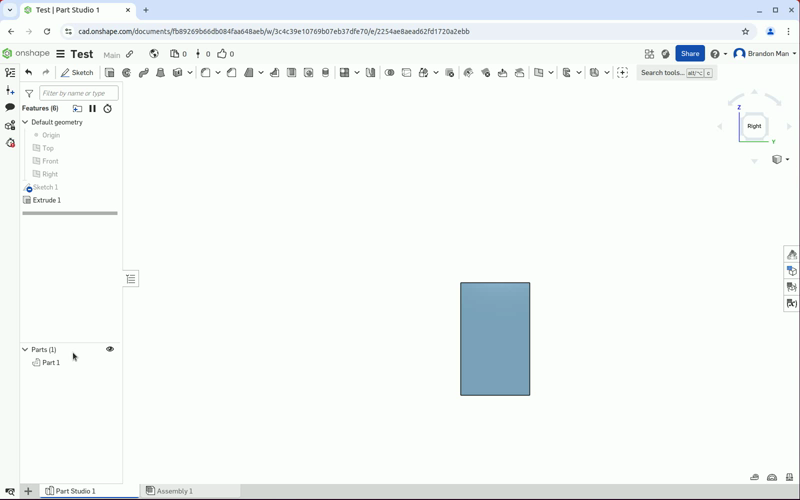
key(shift+p)
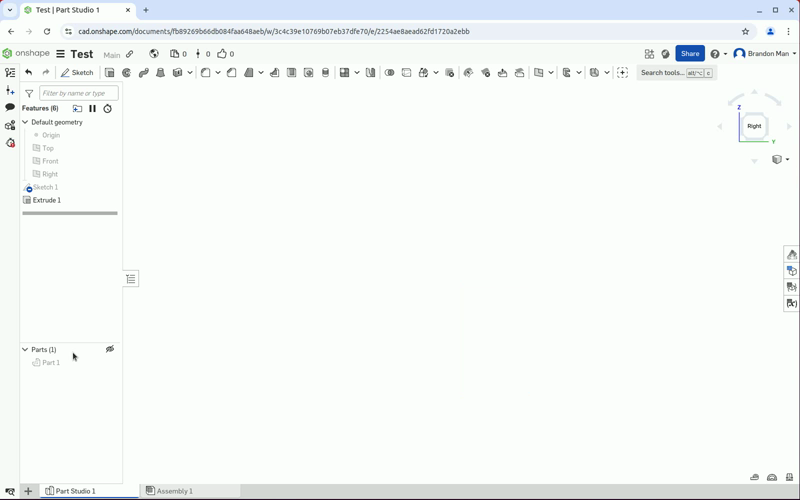
key(space)
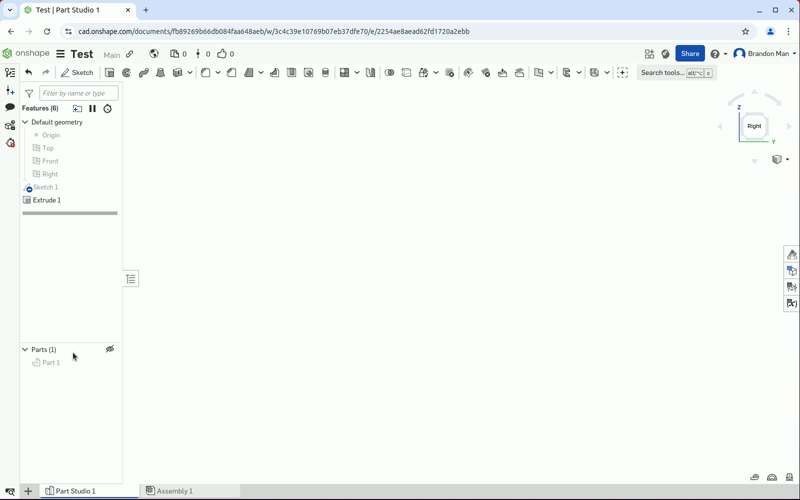
key_down(shift)
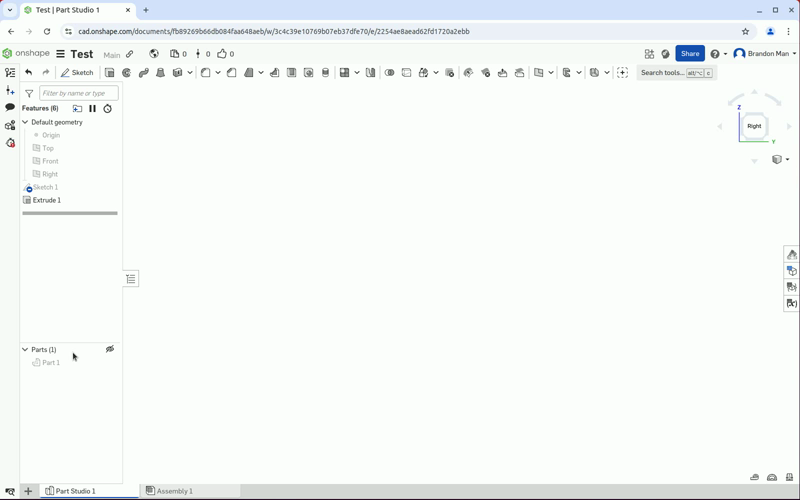
key(right)
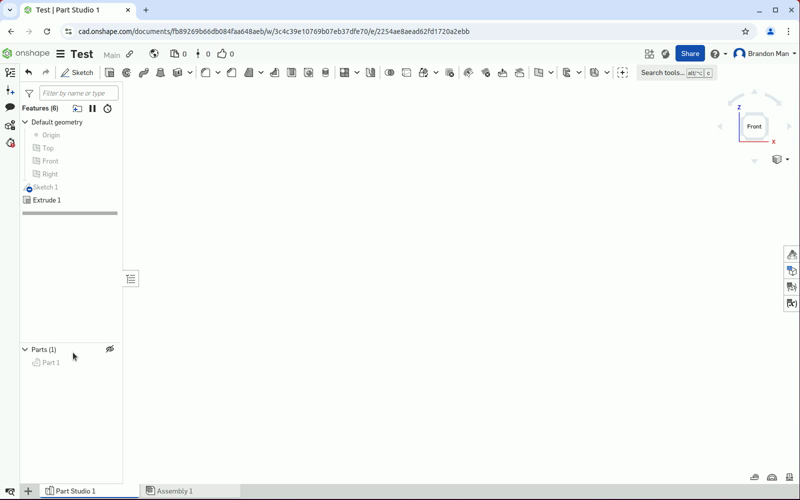
key_up(shift)
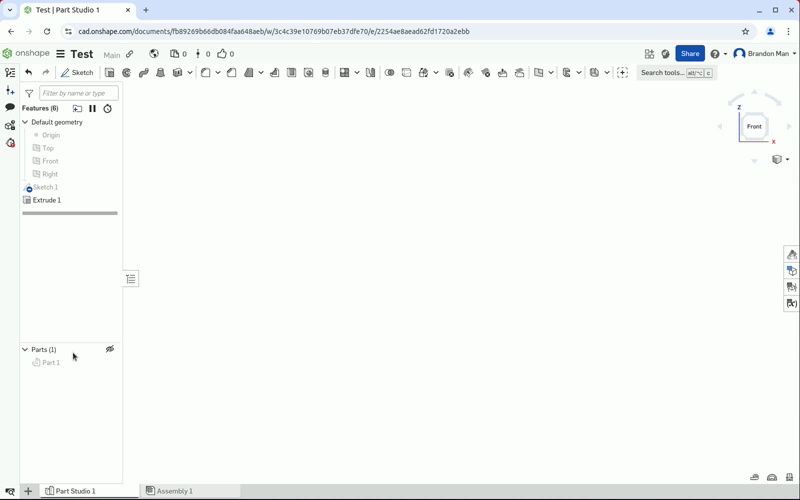
key(space)
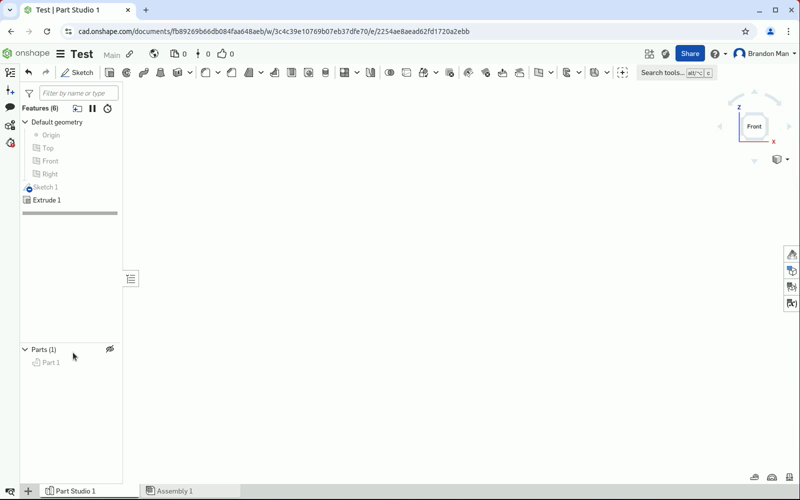
key_down(shift)
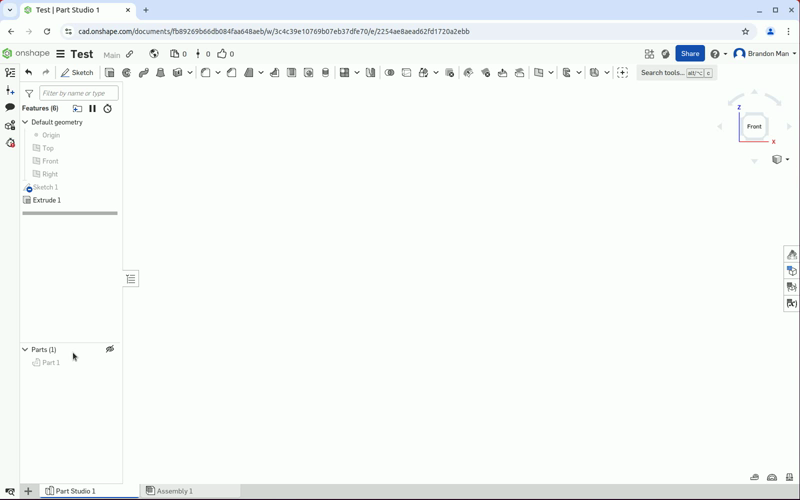
key(down)
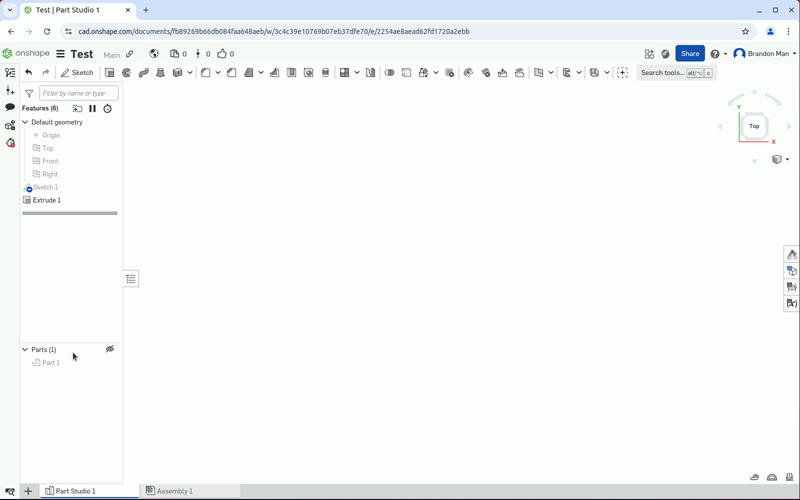
key_up(shift)
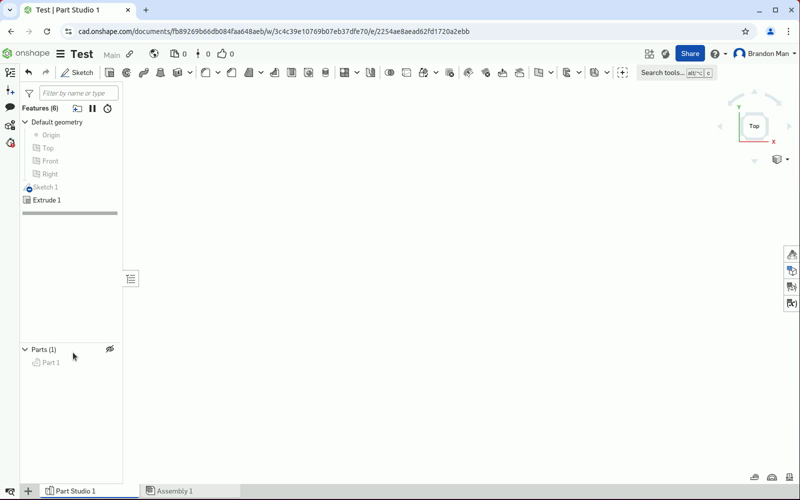
mouse_move(73, 352)
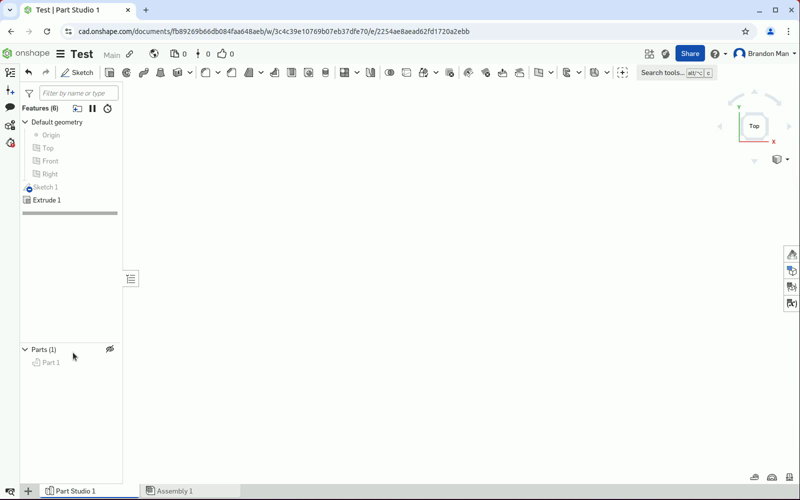
key(shift+y)
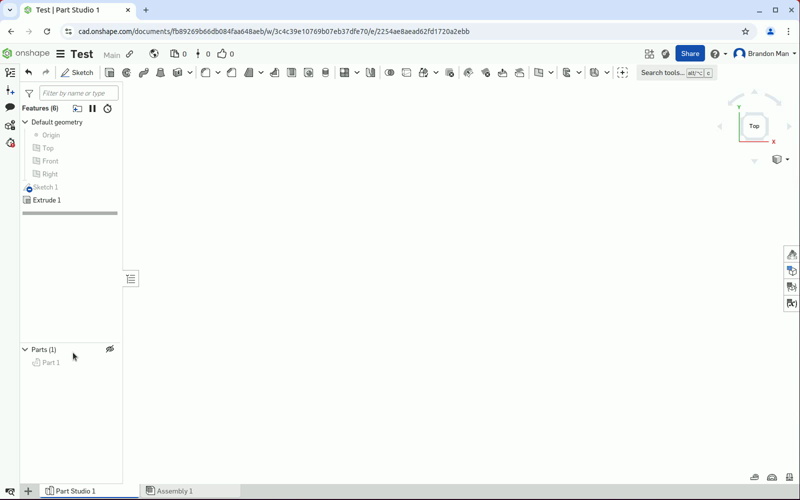
key(shift+s)
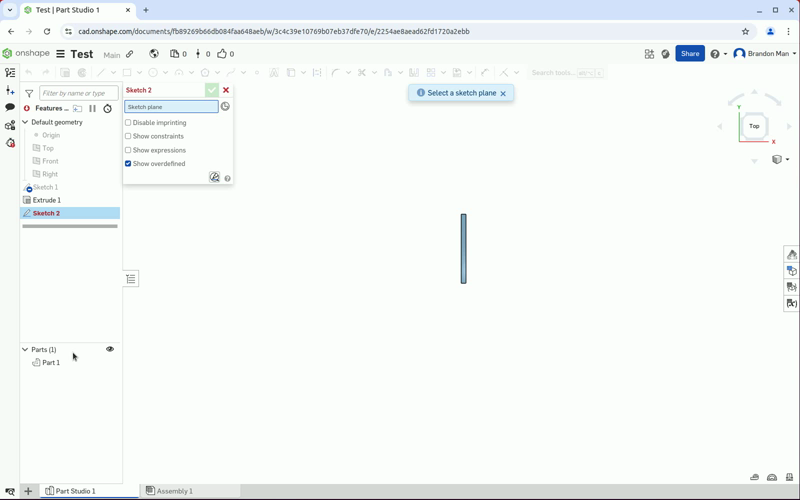
mouse_move(73, 150)
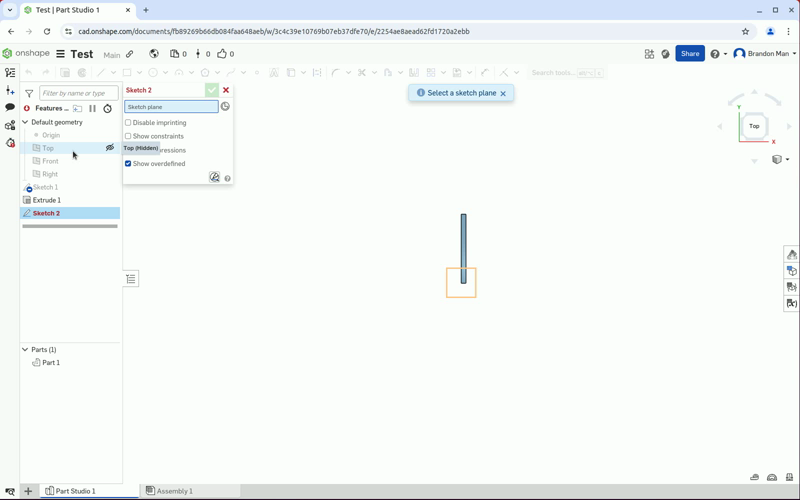
click(73, 150)
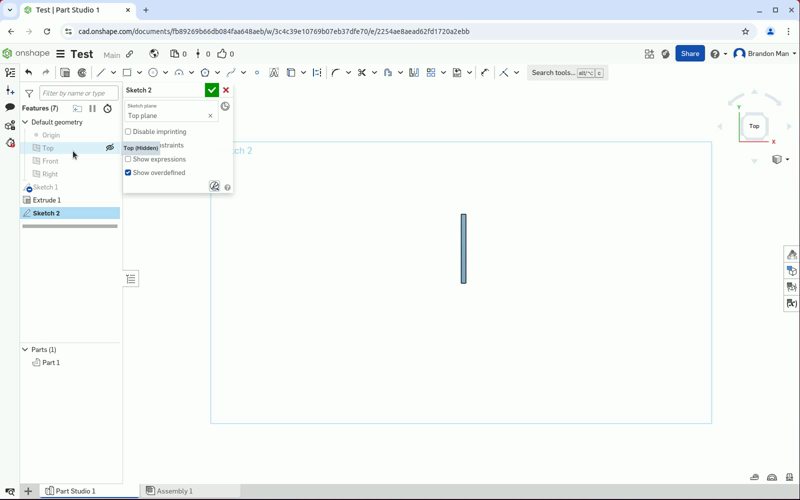
mouse_move(73, 352)
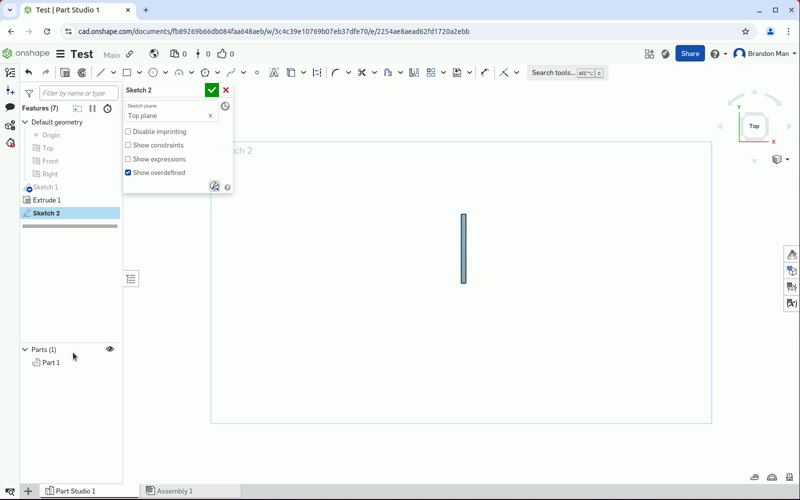
key(y)
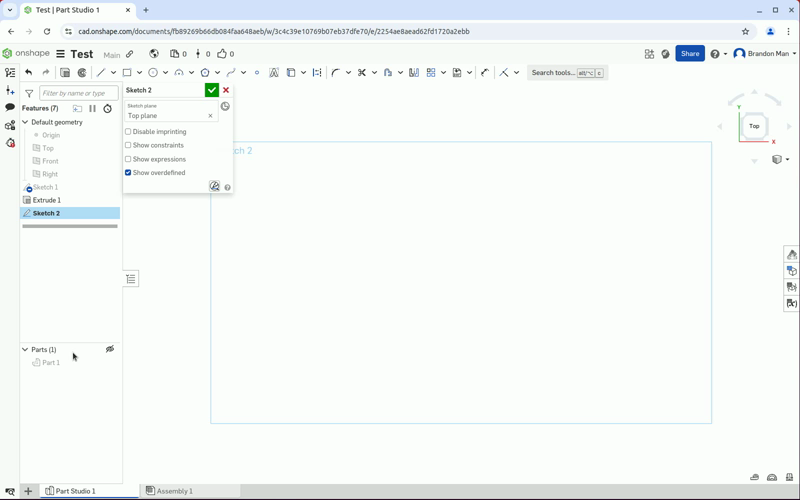
key(l)
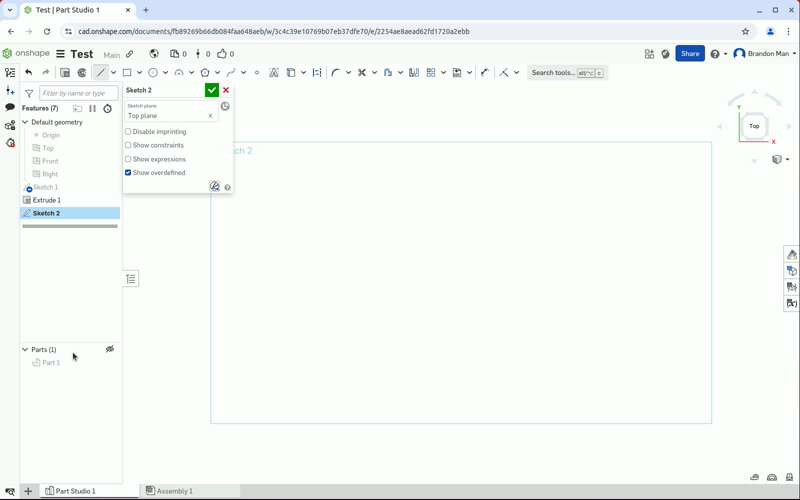
key_down(shift)
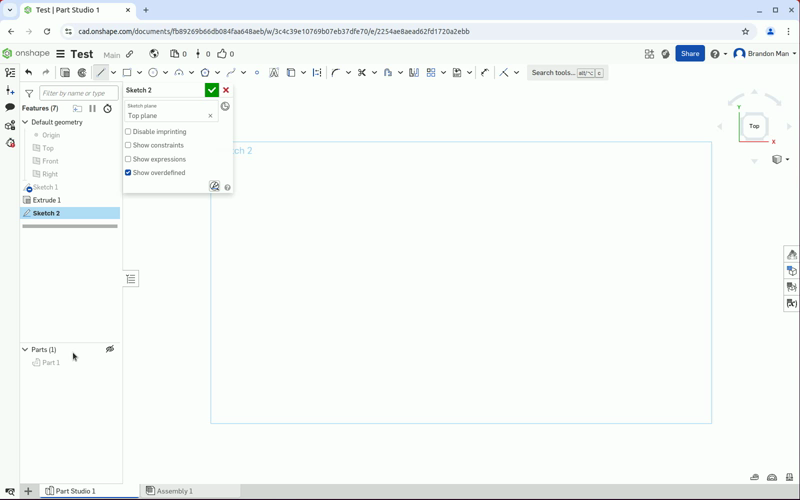
mouse_move(385, 282)
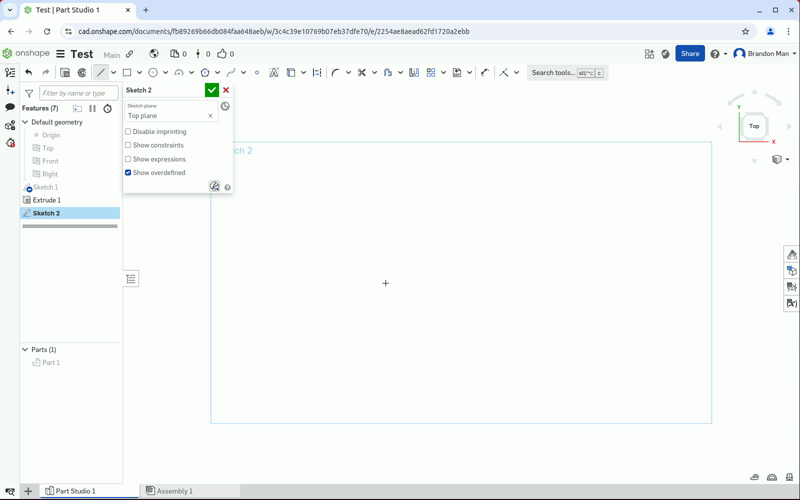
click(385, 282)
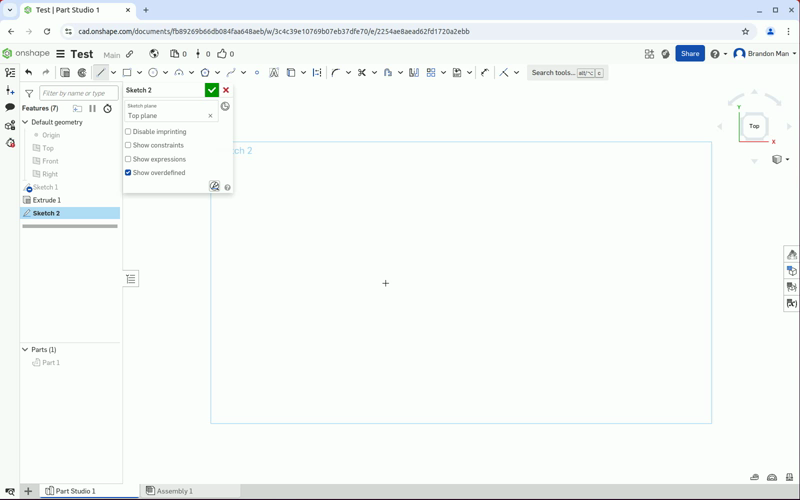
key_up(shift)
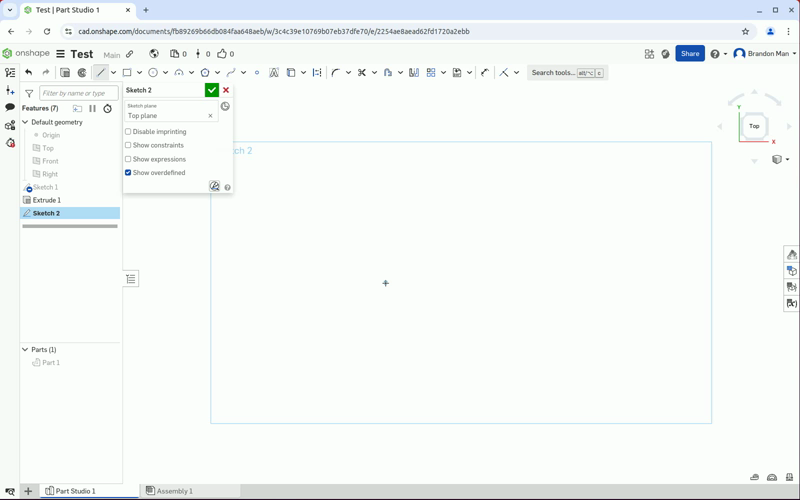
key_down(shift)
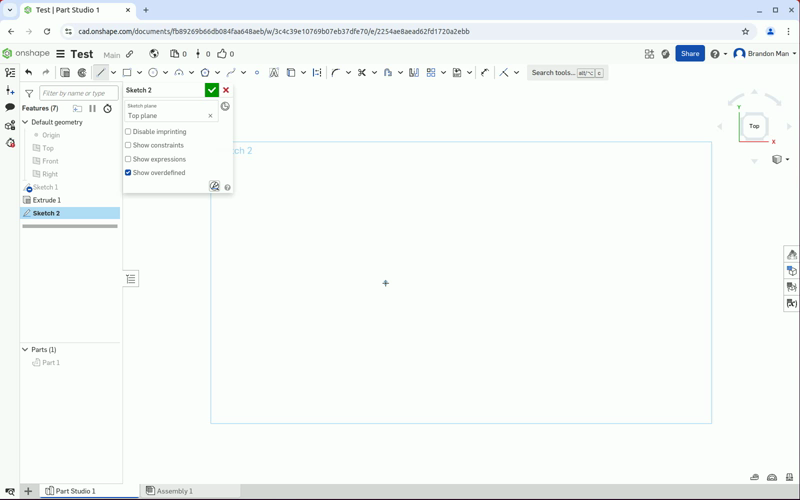
mouse_move(415, 282)
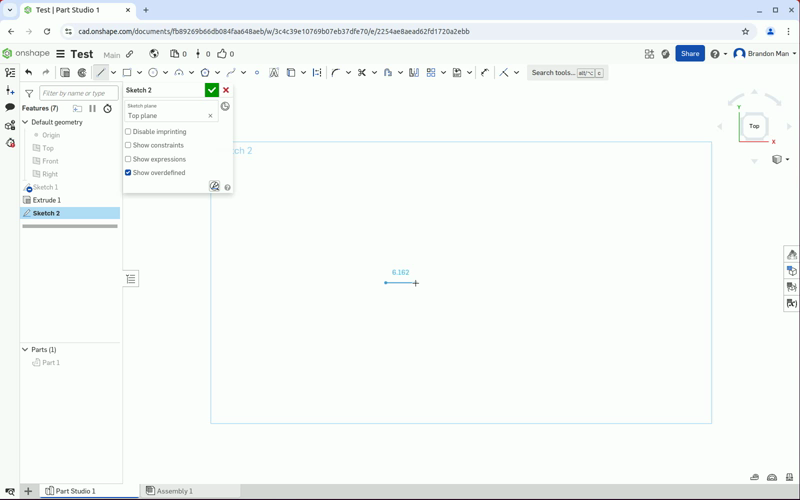
mouse_move(390, 282)
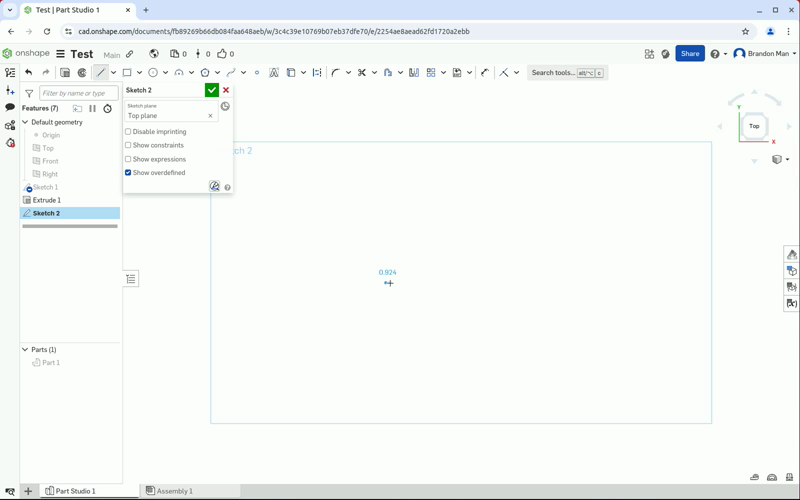
scroll(6)
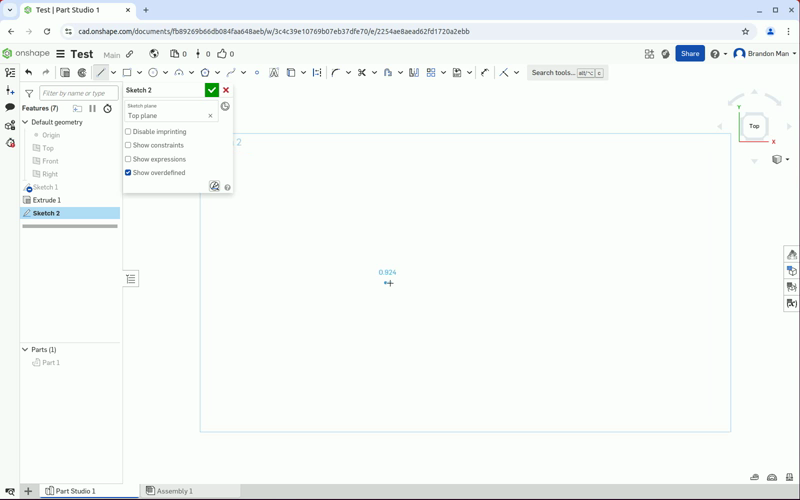
scroll(6)
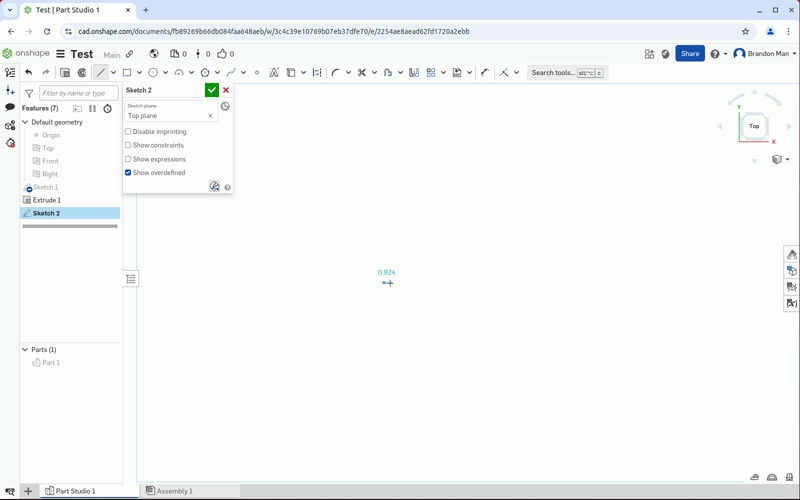
scroll(6)
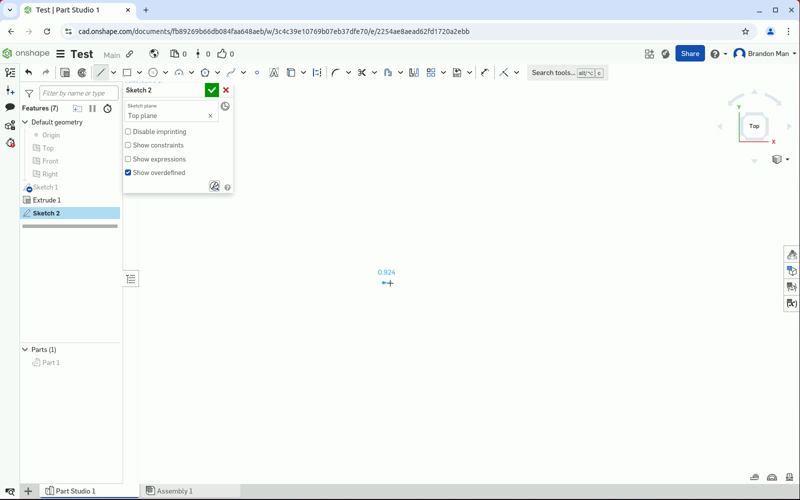
scroll(6)
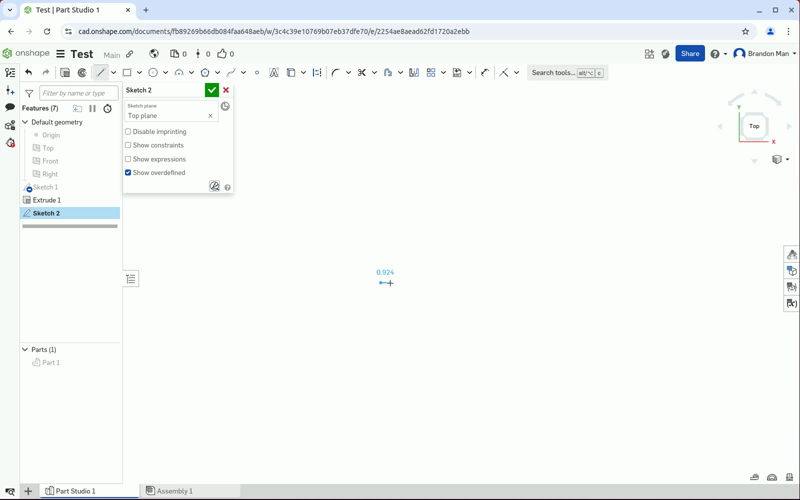
scroll(6)
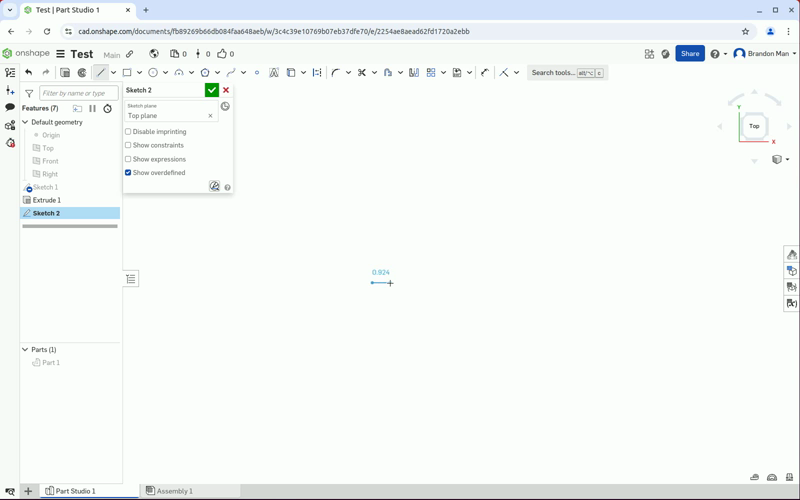
scroll(6)
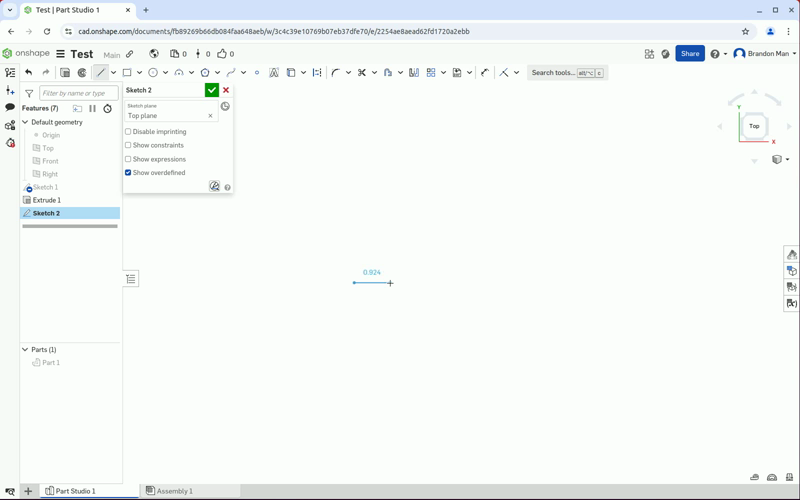
scroll(6)
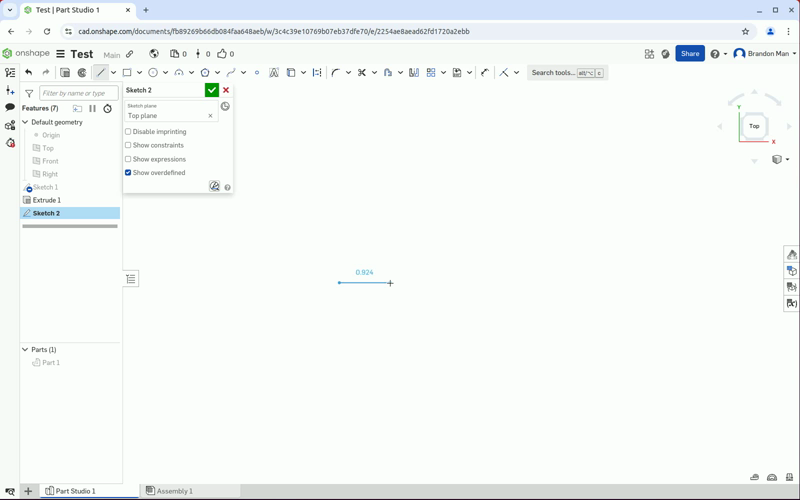
click(390, 282)
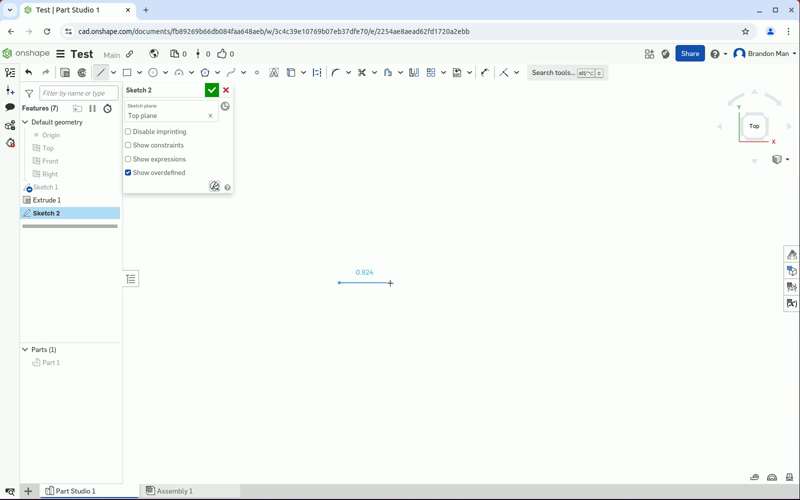
scroll(-6)
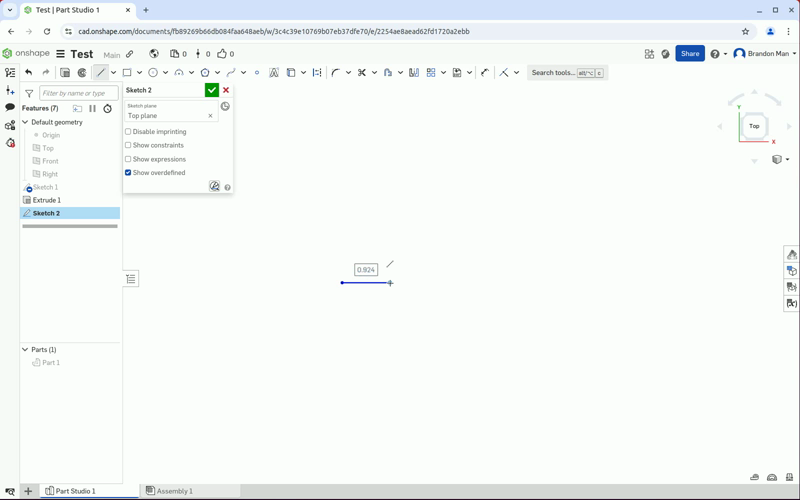
scroll(-6)
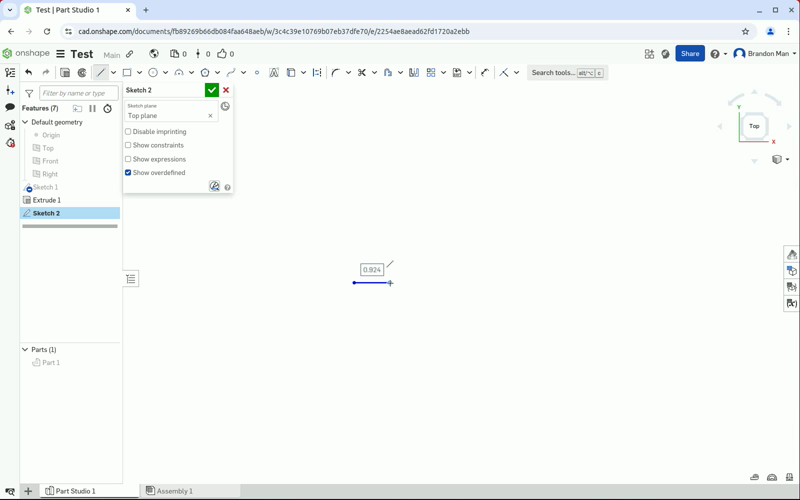
scroll(-6)
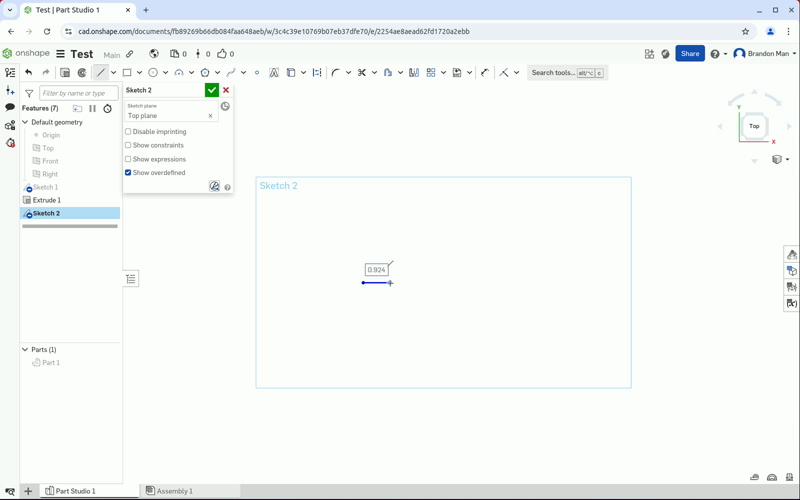
scroll(-6)
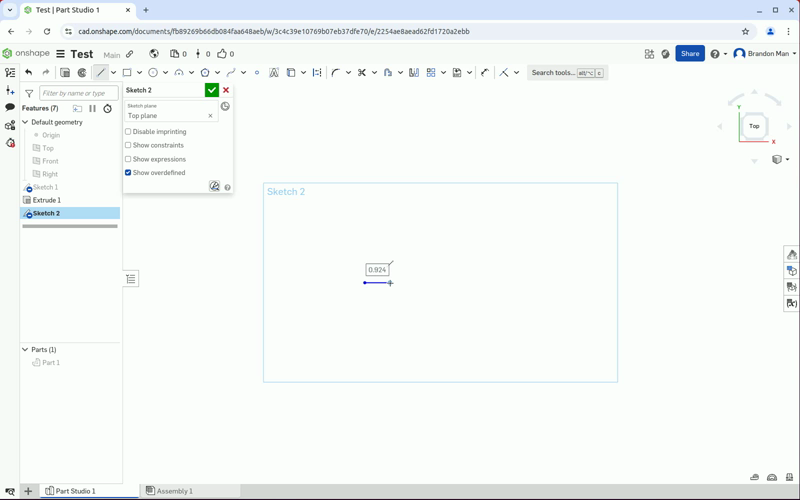
scroll(-6)
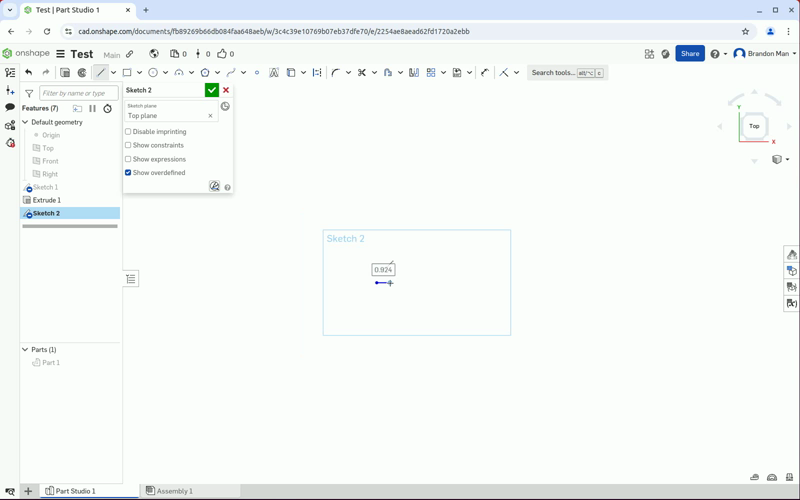
scroll(-6)
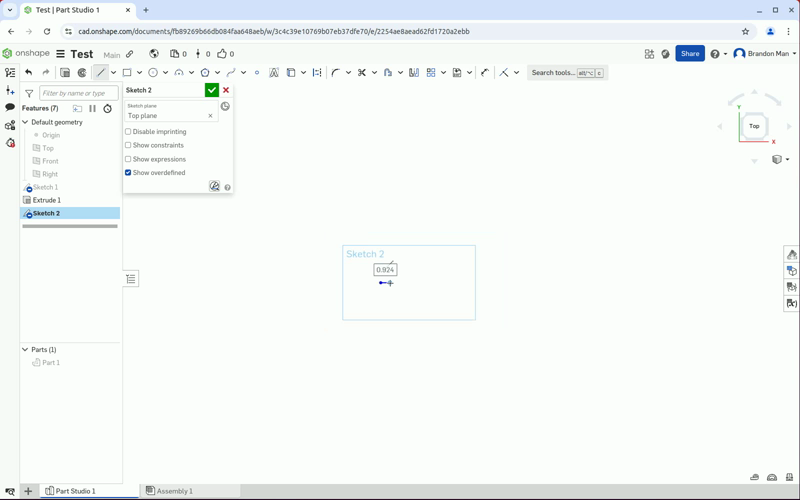
scroll(-6)
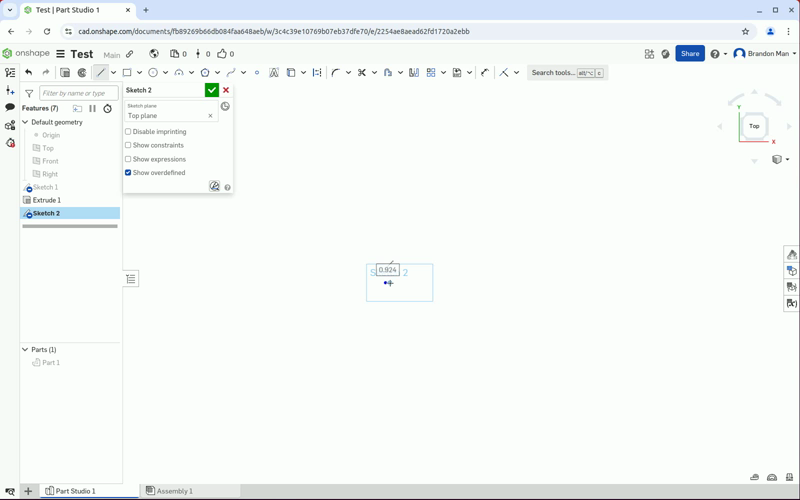
key_up(shift)
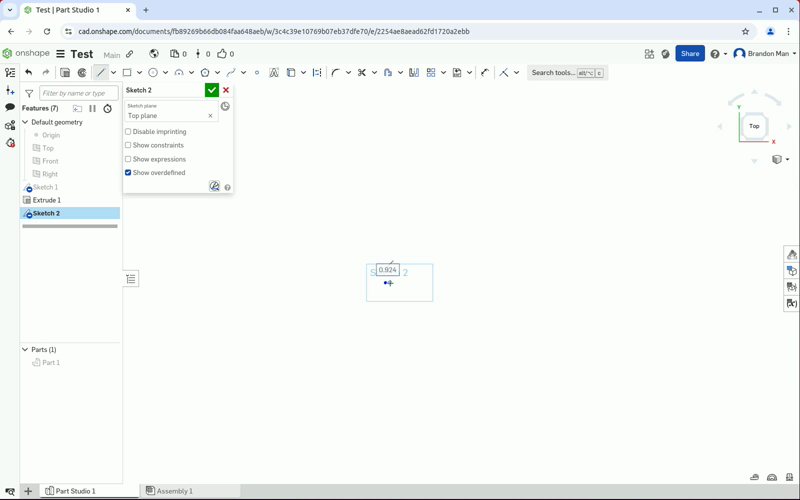
key_down(shift)
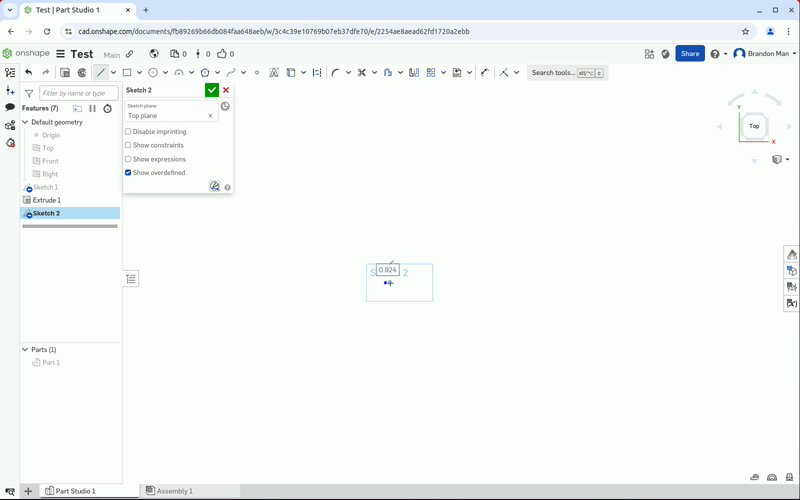
mouse_move(390, 213)
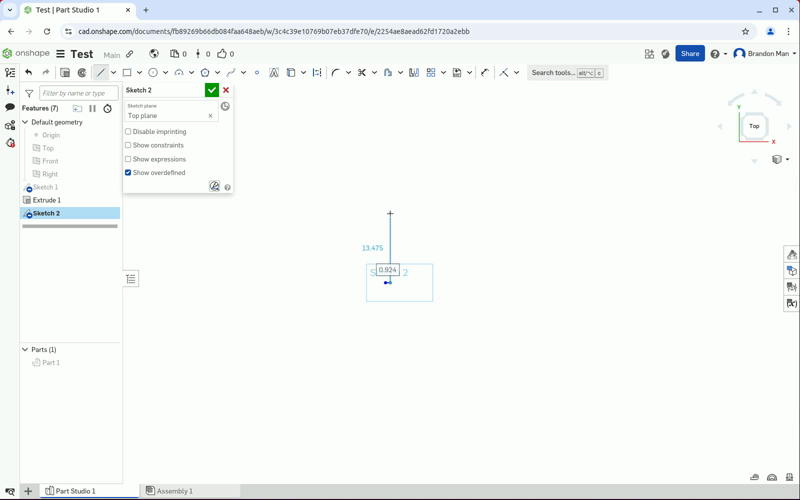
click(390, 213)
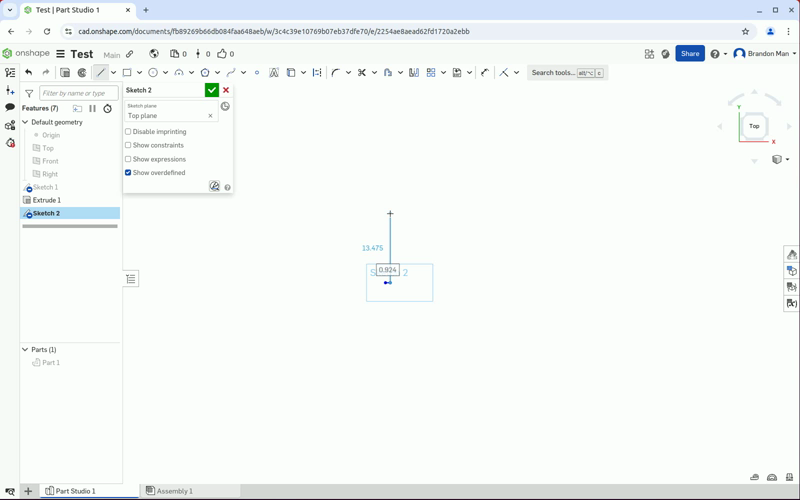
key_up(shift)
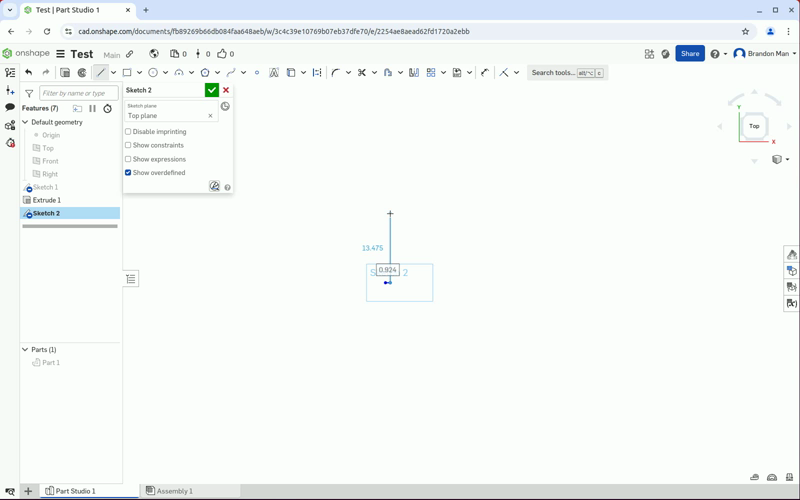
key_down(shift)
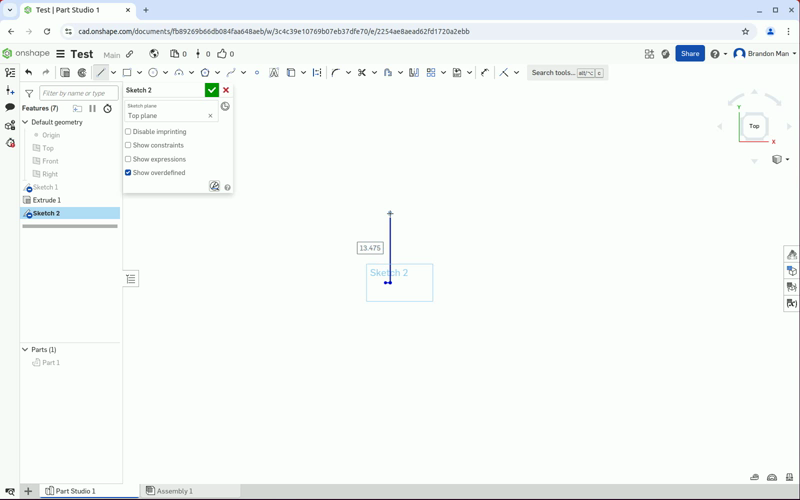
mouse_move(420, 213)
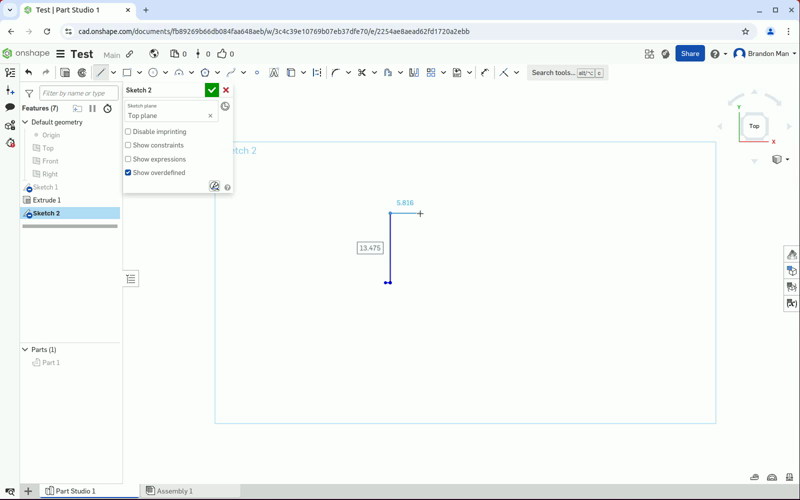
mouse_move(385, 213)
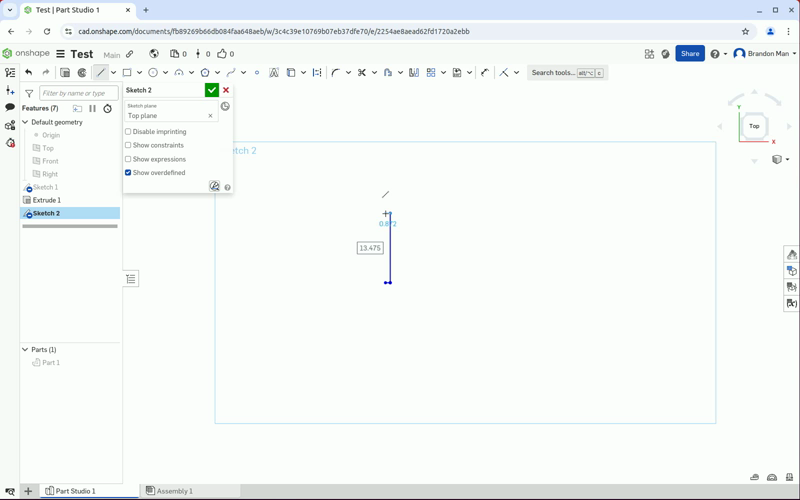
scroll(6)
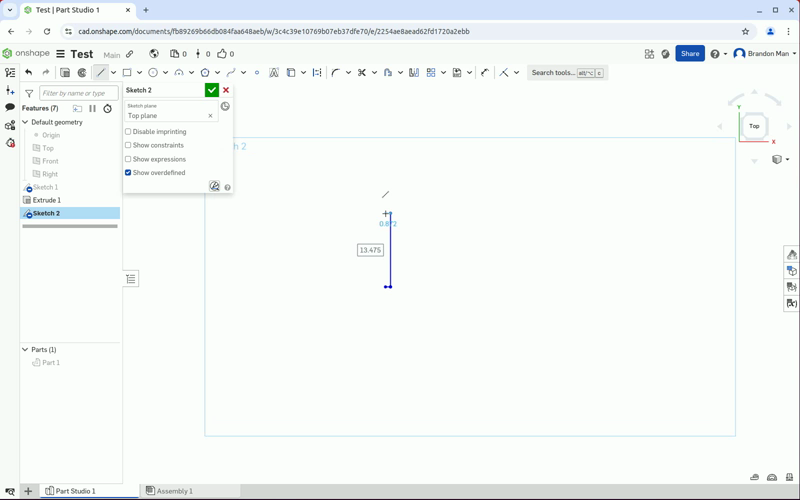
scroll(6)
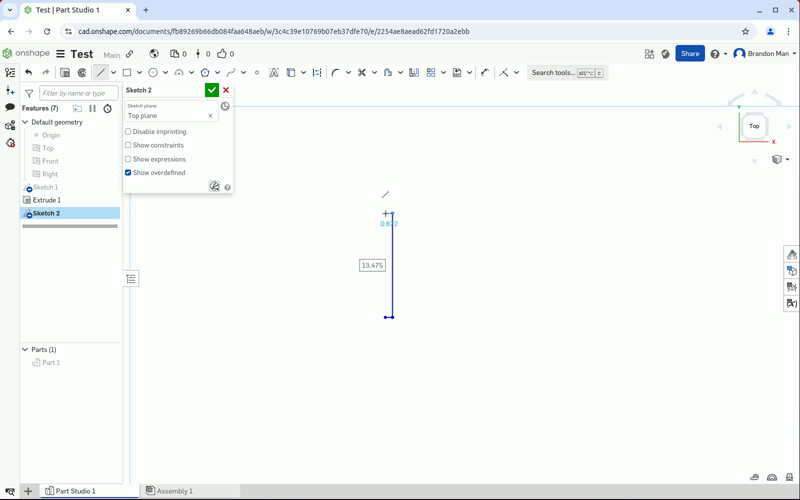
scroll(6)
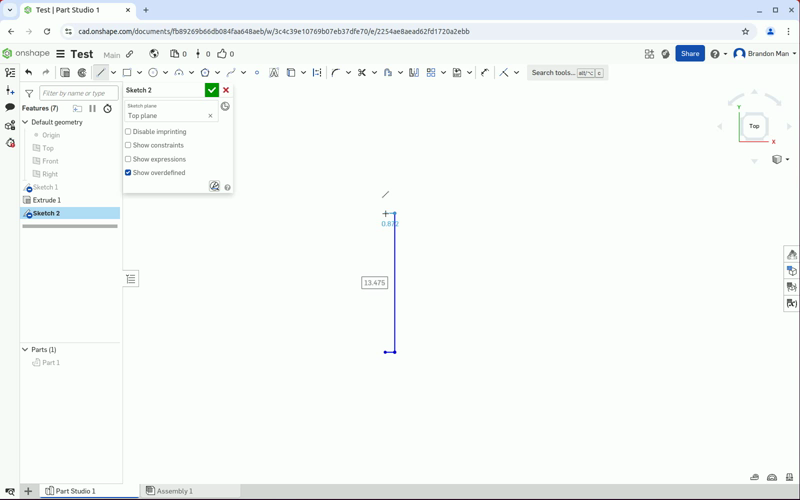
scroll(6)
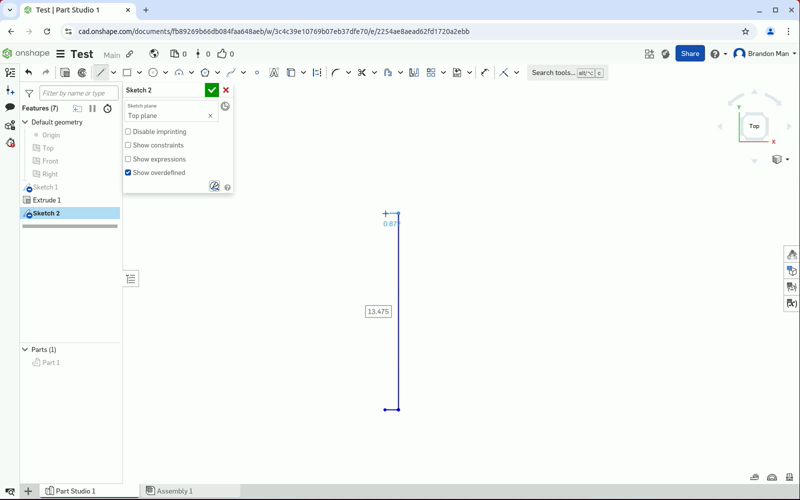
scroll(6)
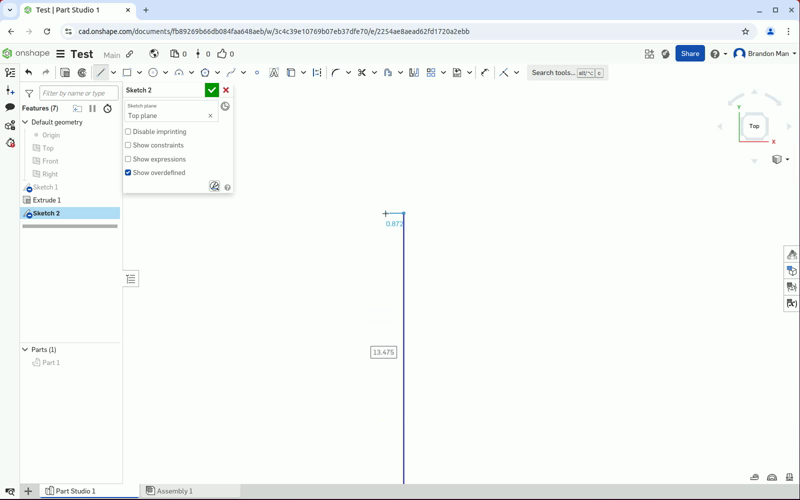
scroll(6)
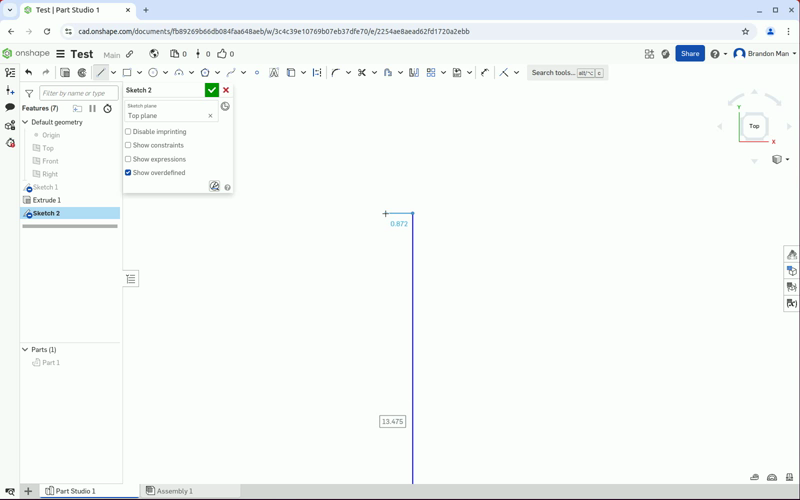
scroll(6)
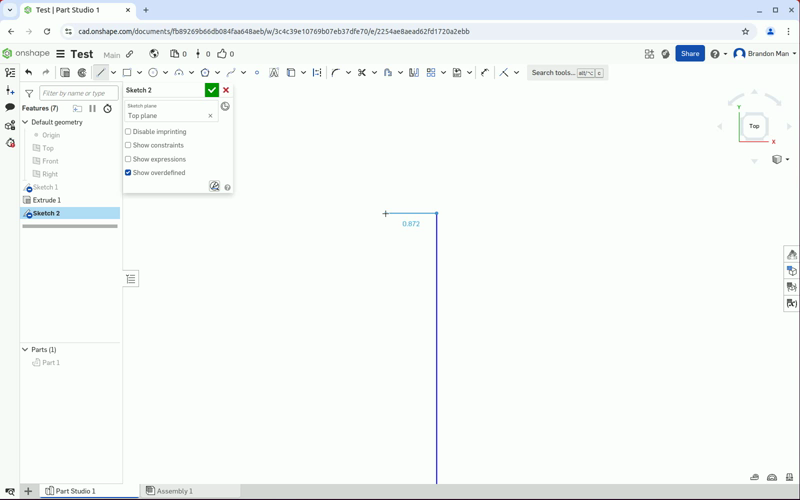
click(385, 213)
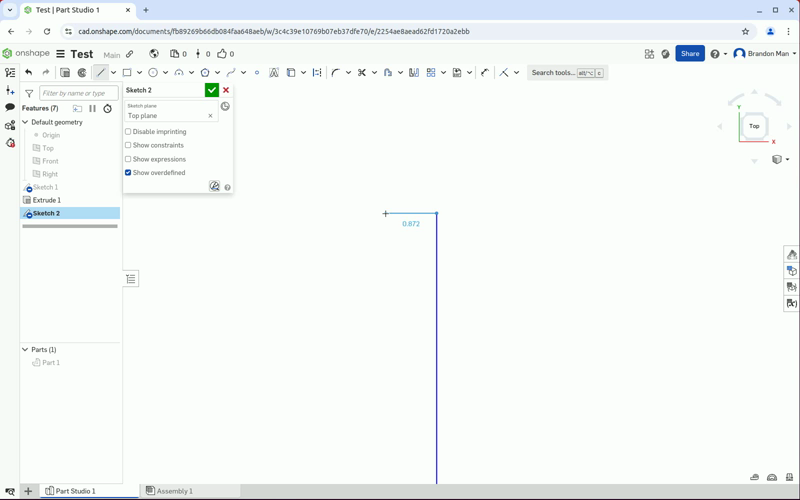
scroll(-6)
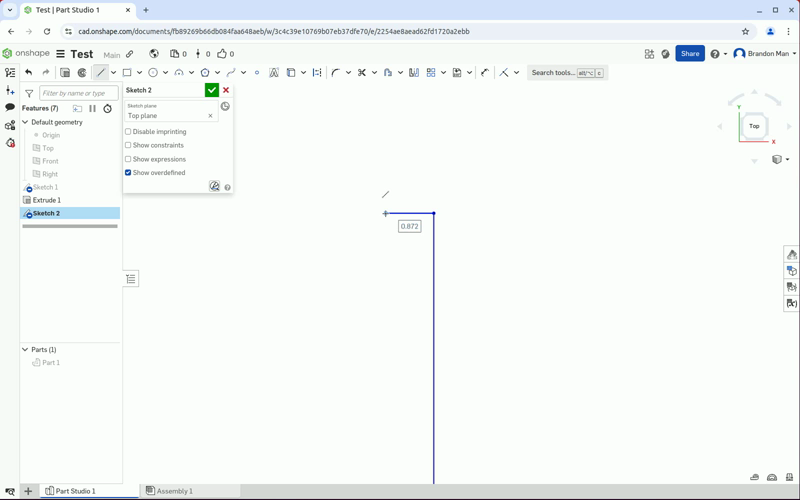
scroll(-6)
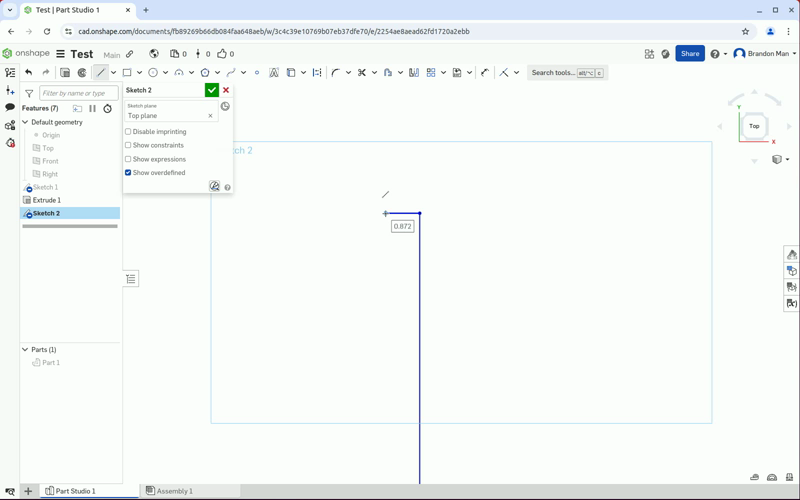
scroll(-6)
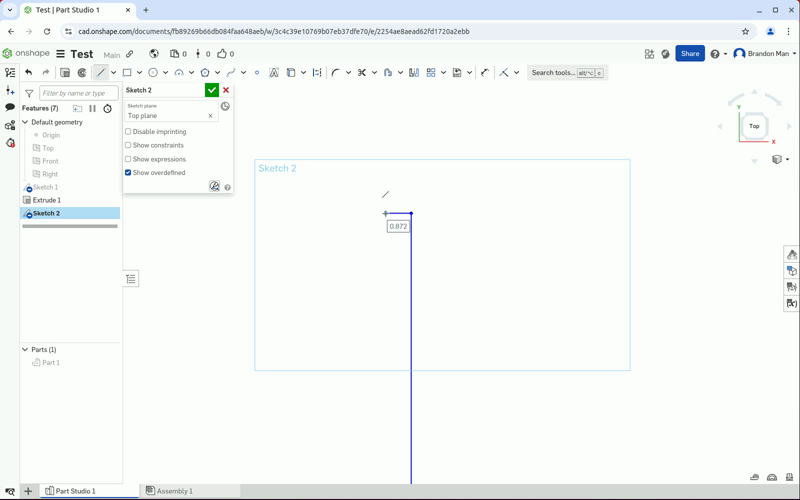
scroll(-6)
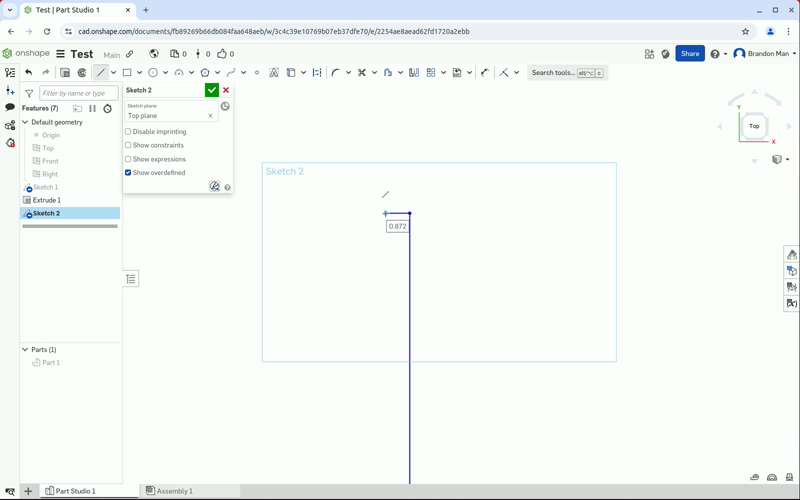
scroll(-6)
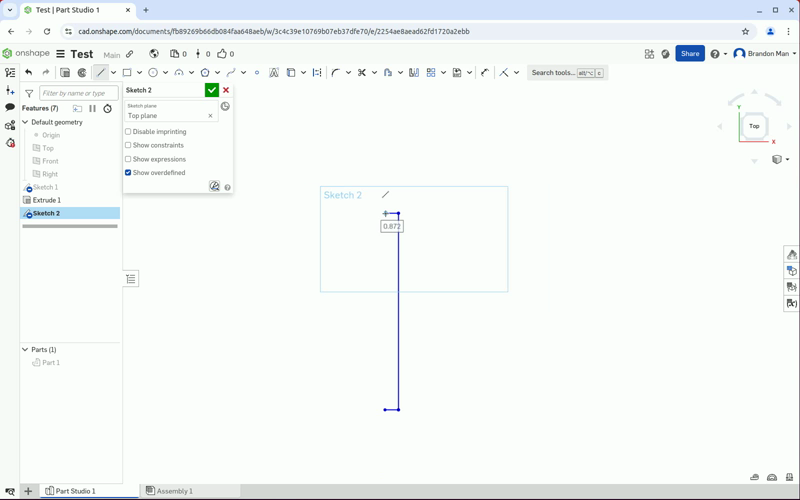
scroll(-6)
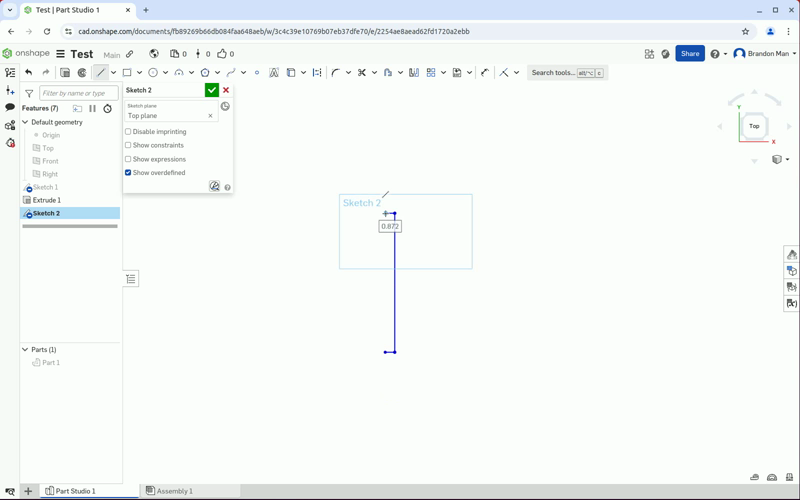
scroll(-6)
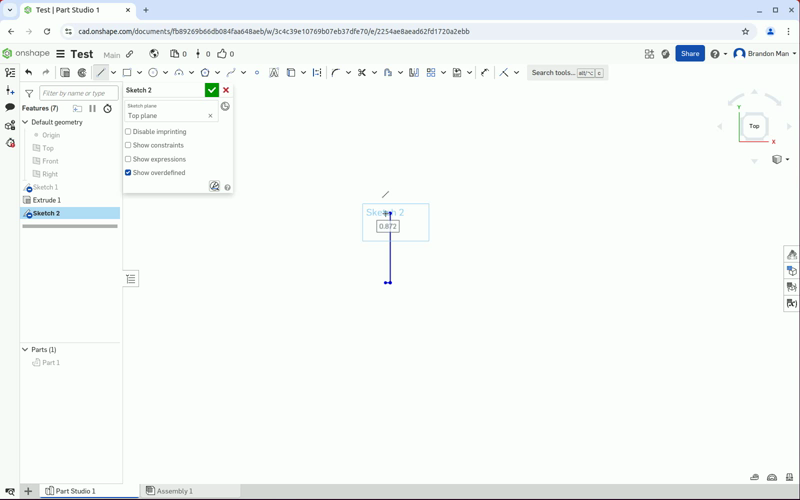
key_up(shift)
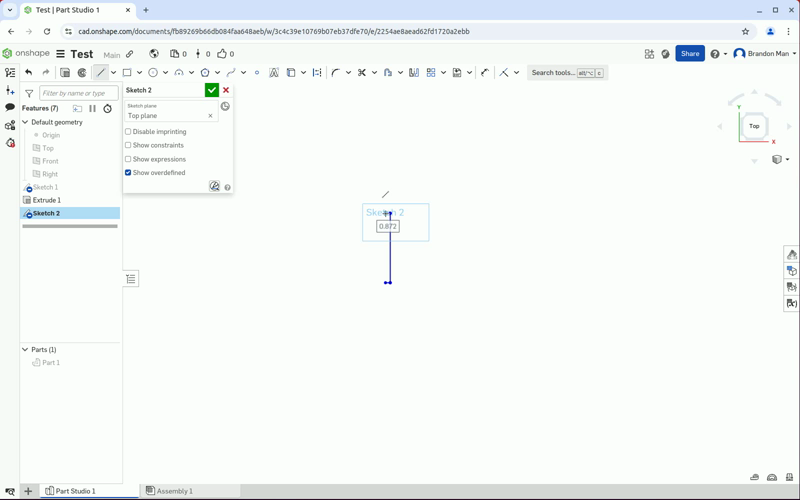
key_down(shift)
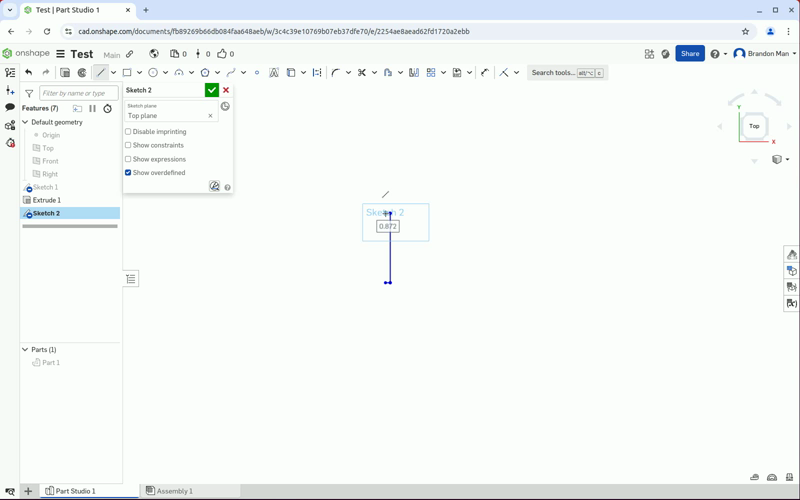
mouse_move(385, 282)
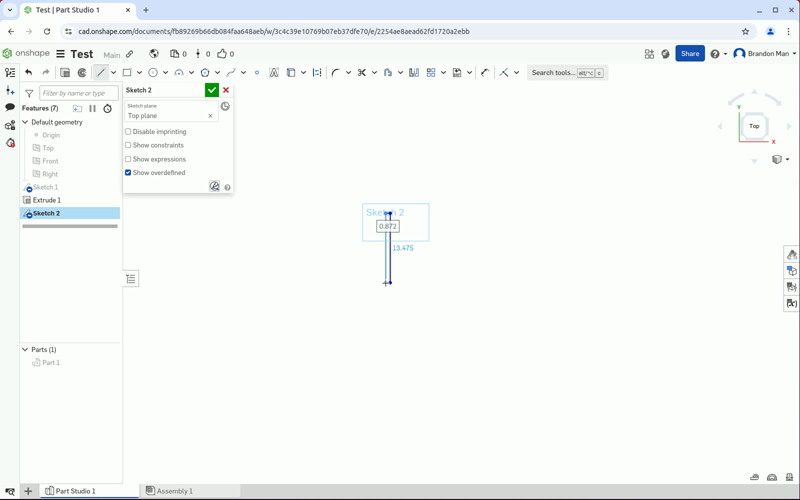
key_up(shift)
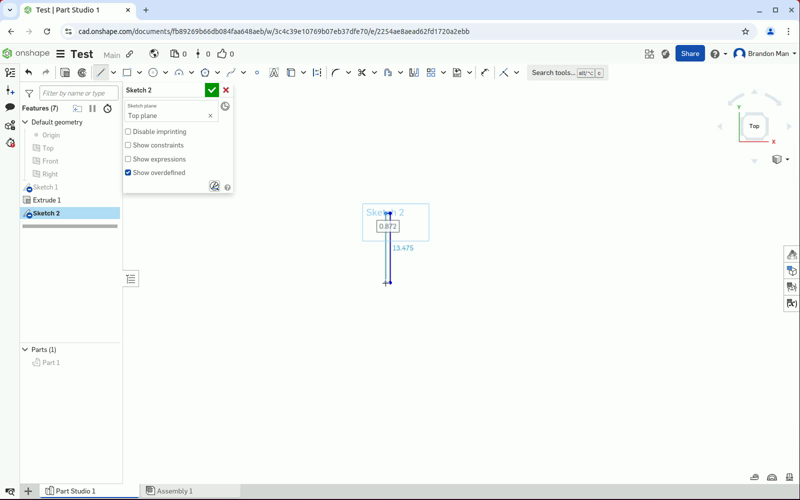
click(385, 282)
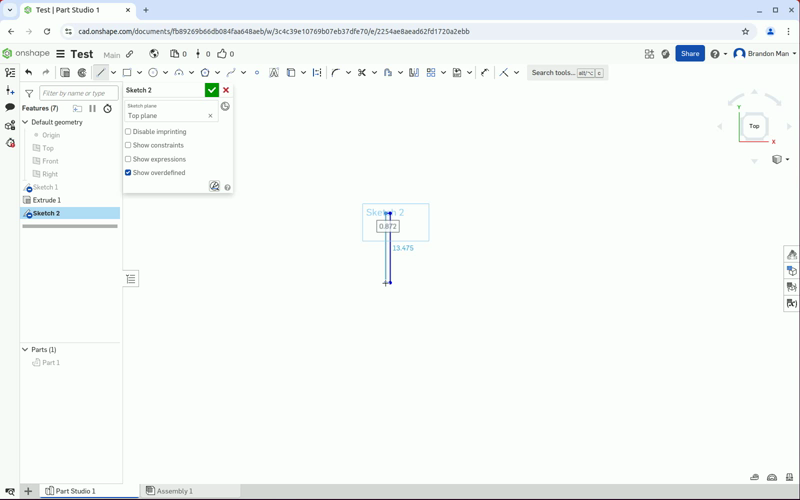
key(esc)
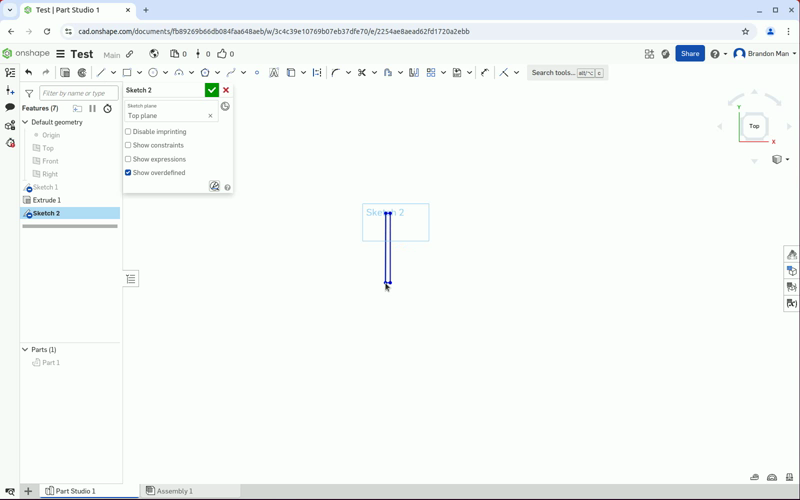
mouse_move(387, 277)
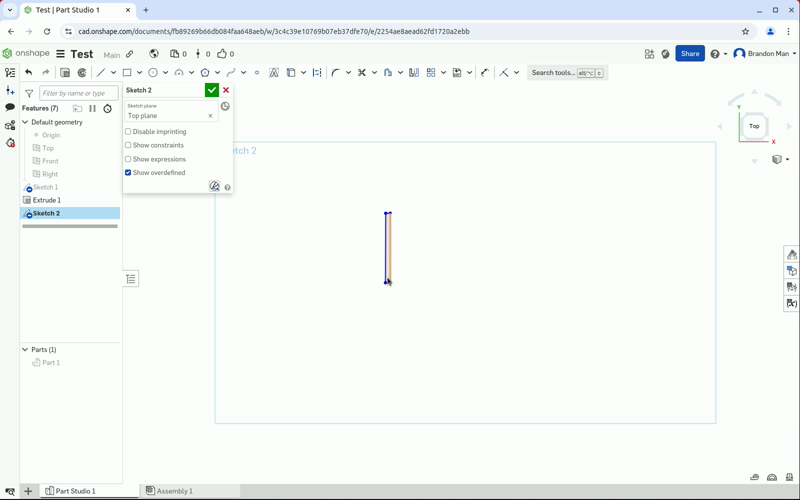
scroll(6)
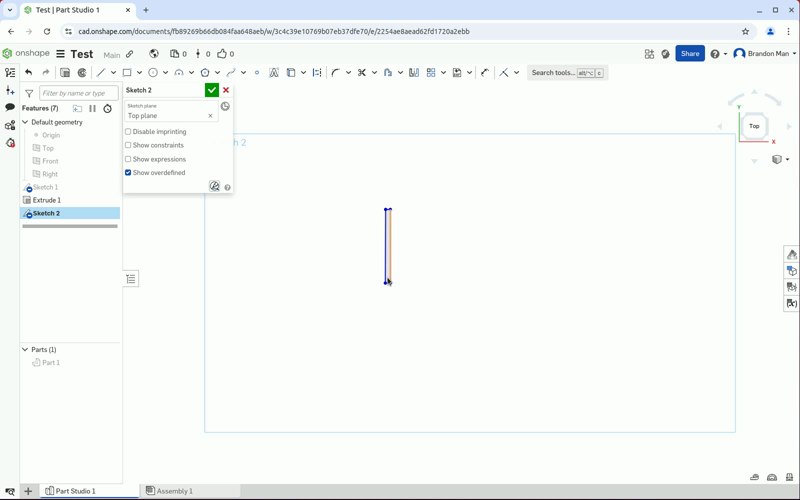
scroll(6)
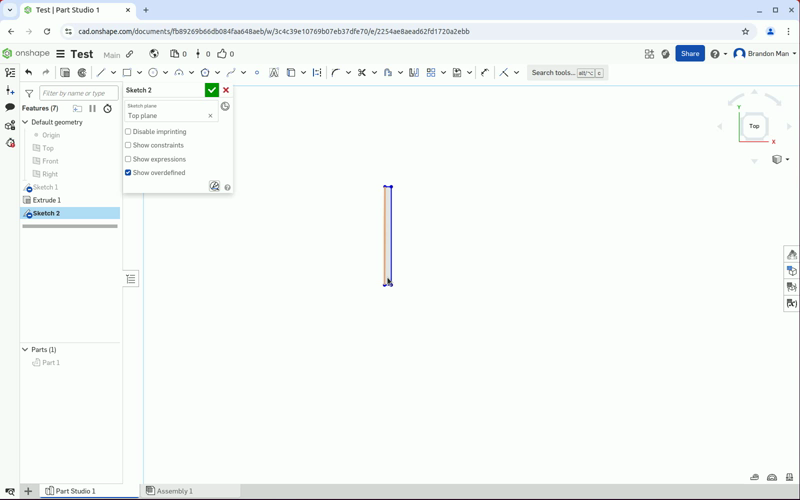
scroll(6)
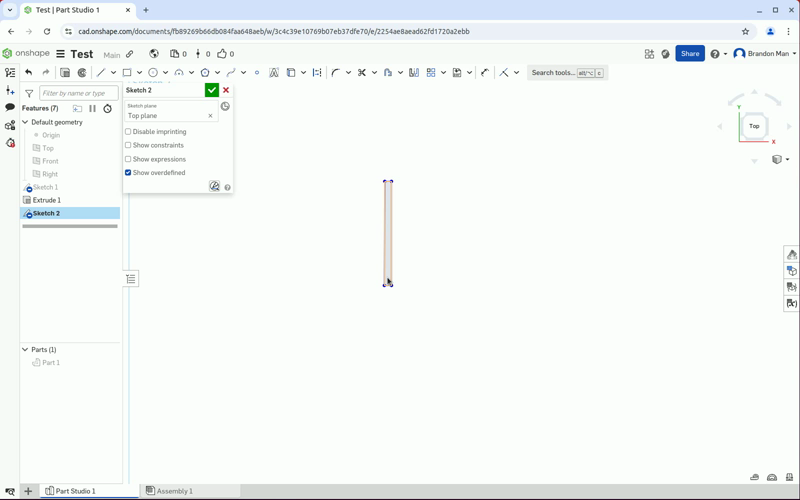
scroll(6)
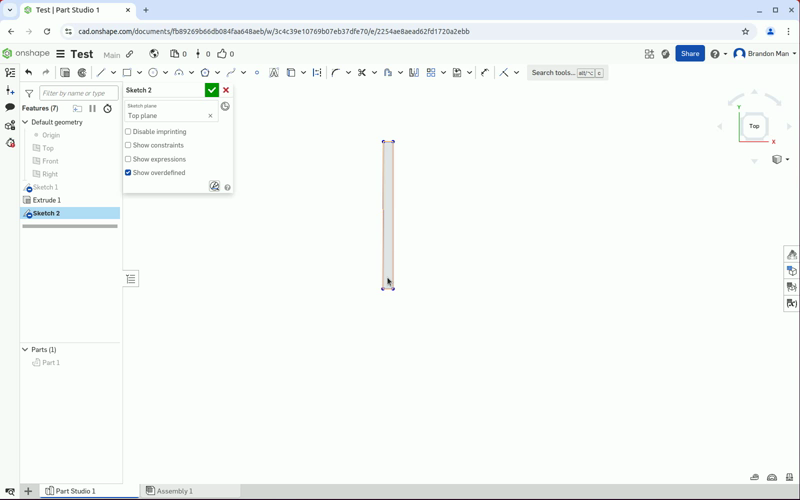
scroll(6)
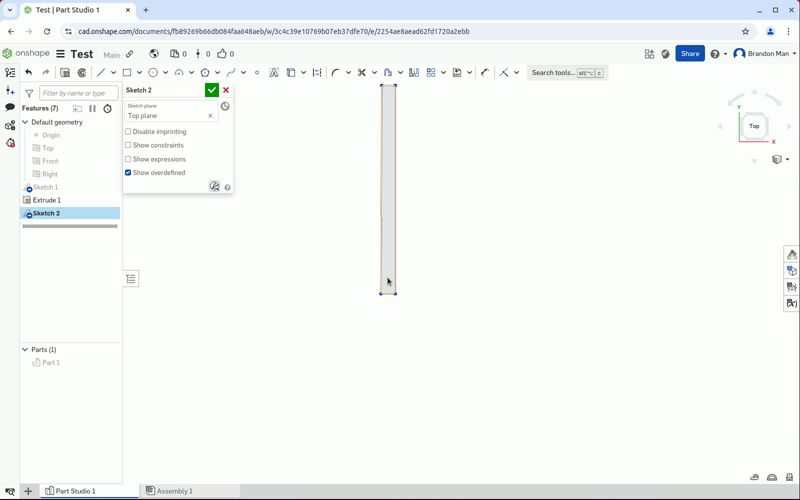
scroll(6)
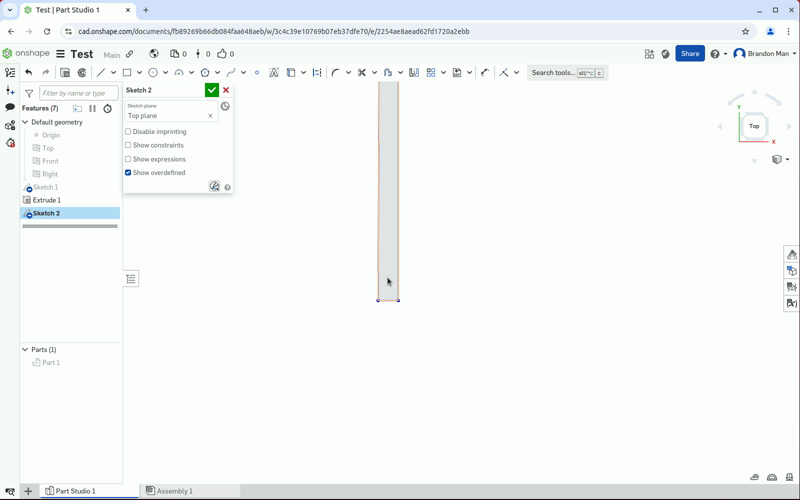
scroll(6)
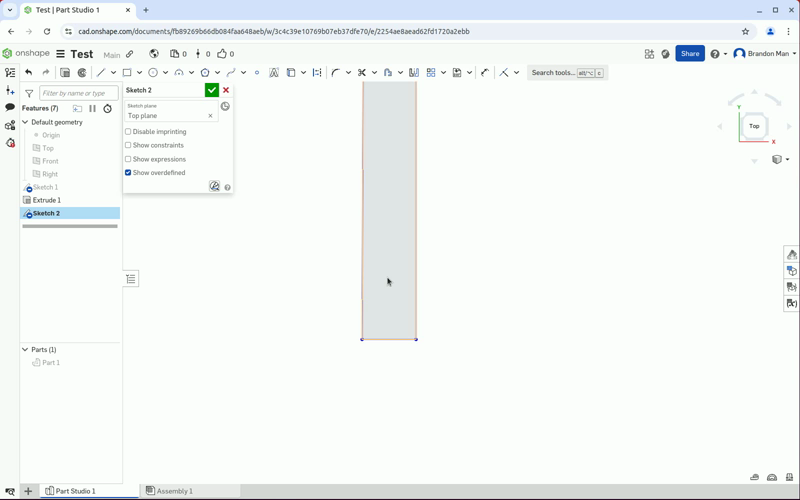
click(387, 277)
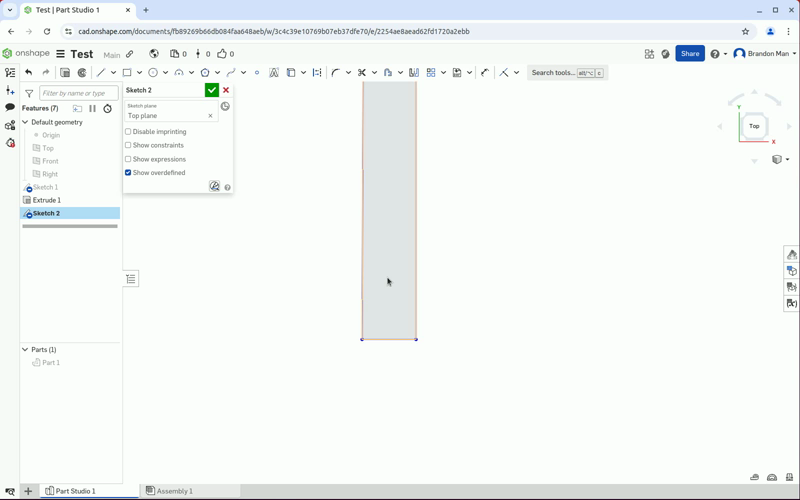
scroll(-6)
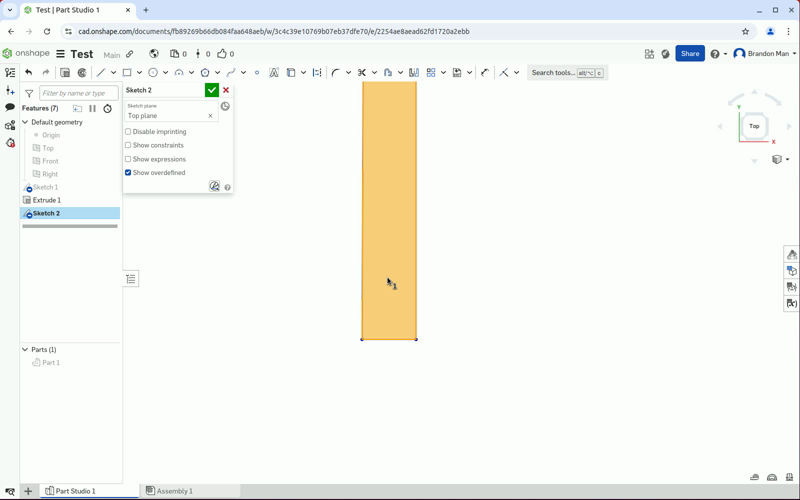
scroll(-6)
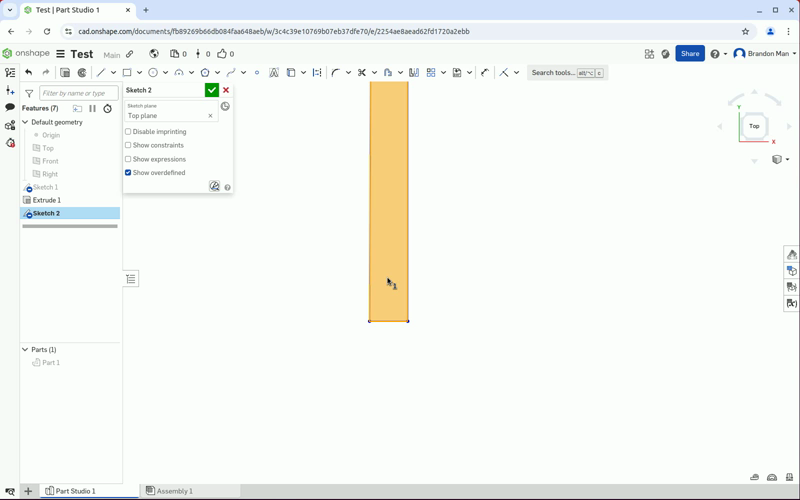
scroll(-6)
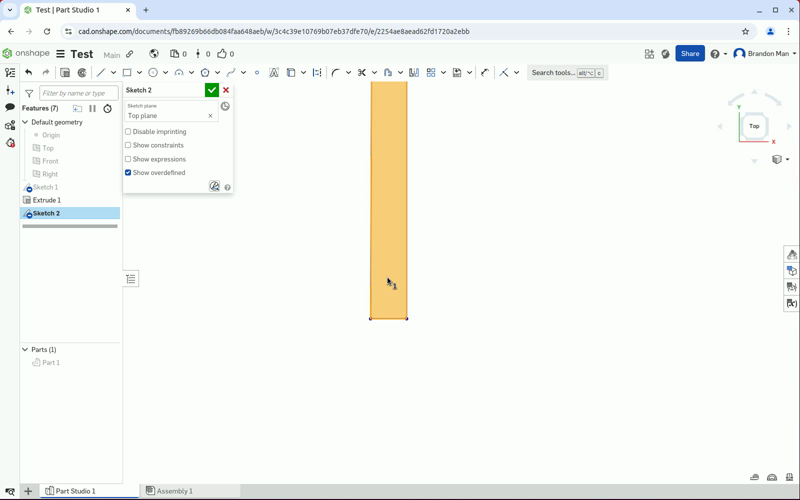
scroll(-6)
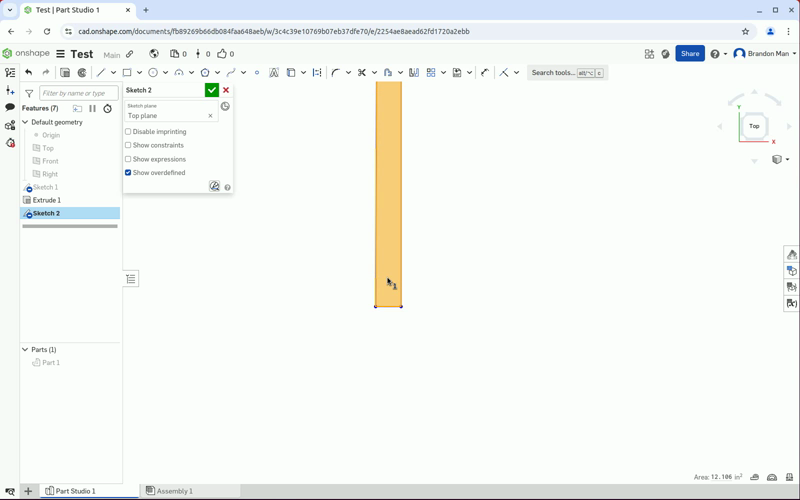
scroll(-6)
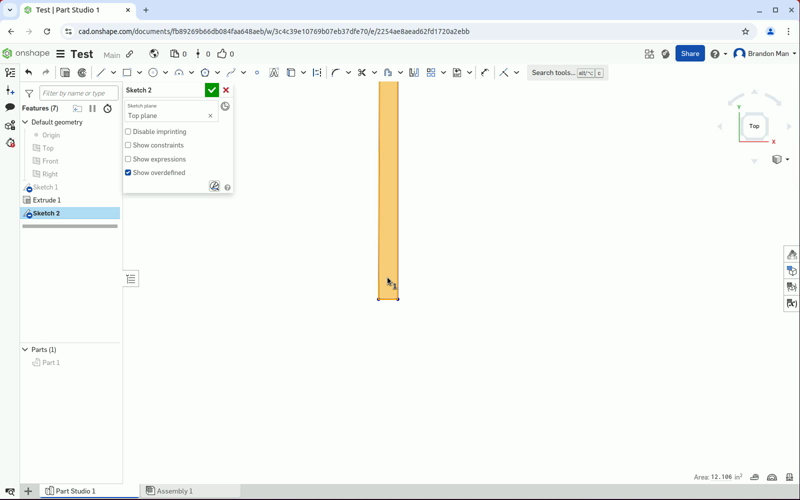
scroll(-6)
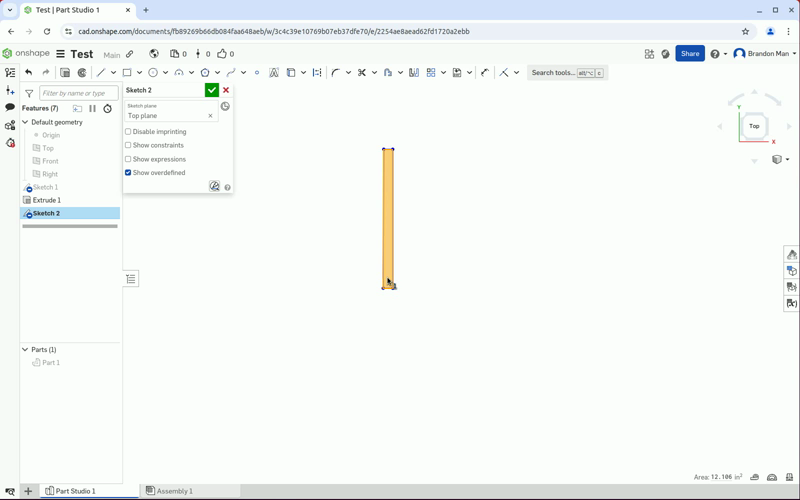
scroll(-6)
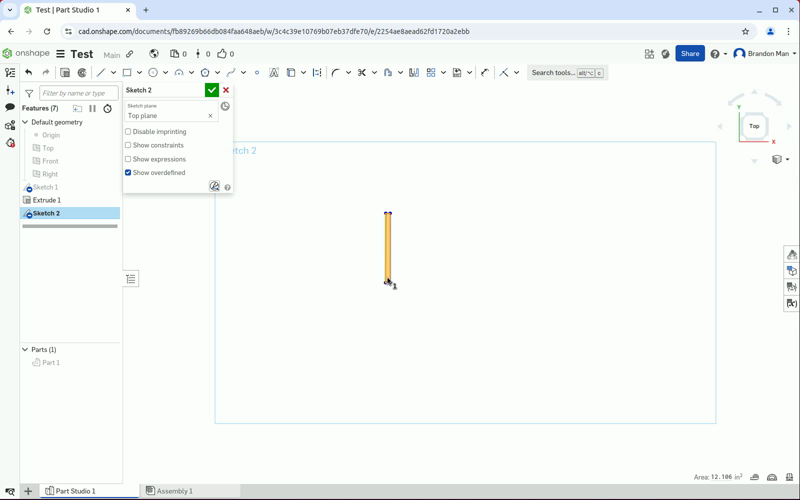
mouse_move(73, 352)
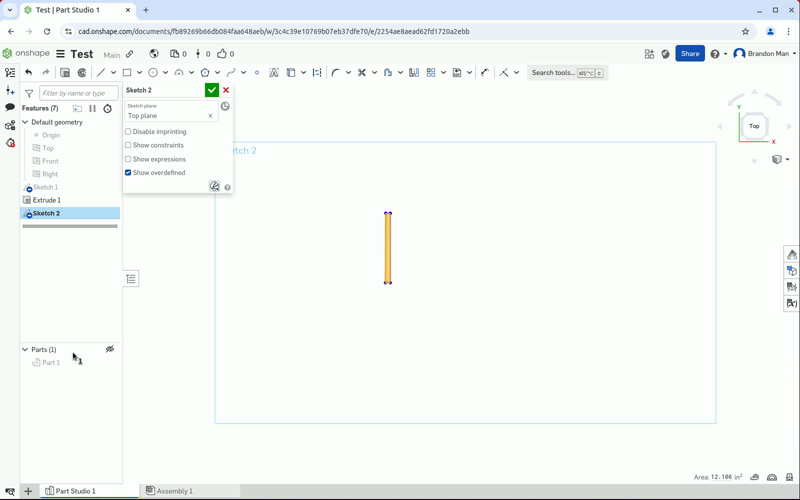
key(shift+y)
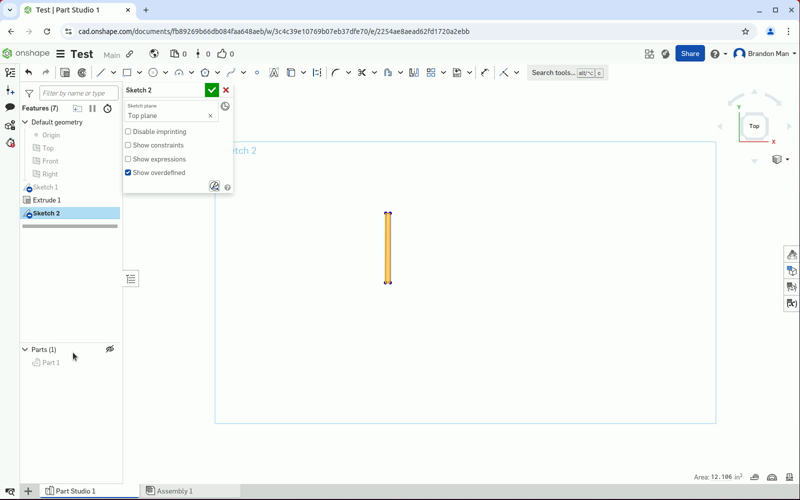
key(shift+e)
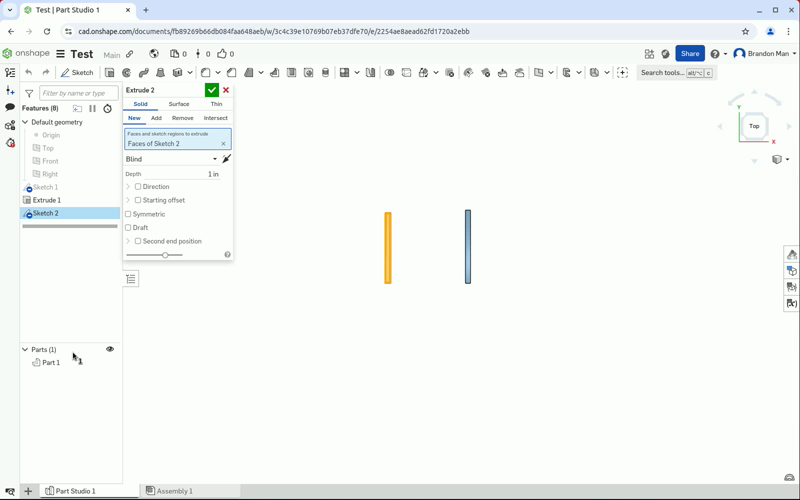
mouse_move(143, 106)
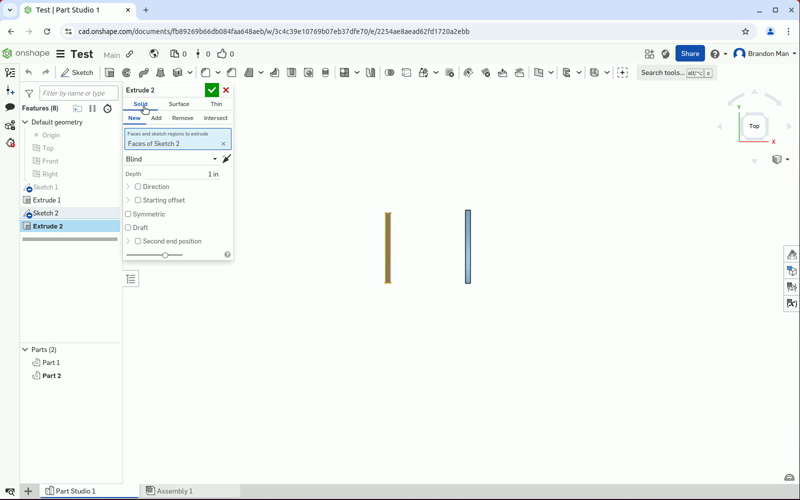
click(143, 106)
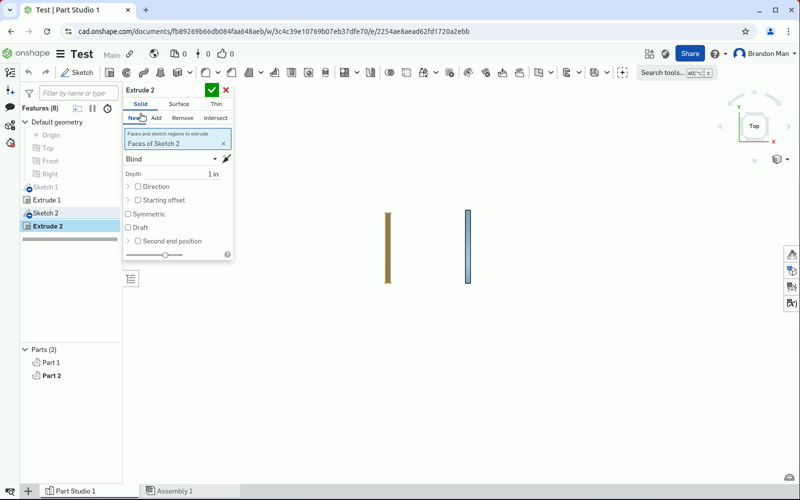
mouse_move(137, 120)
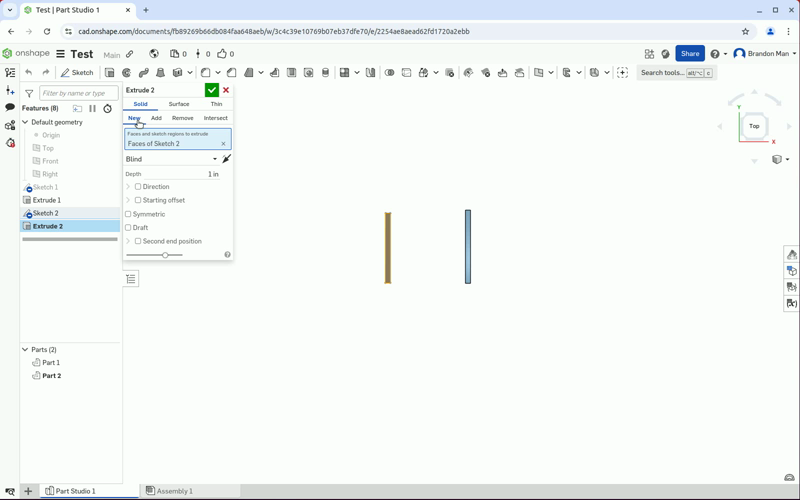
click(137, 120)
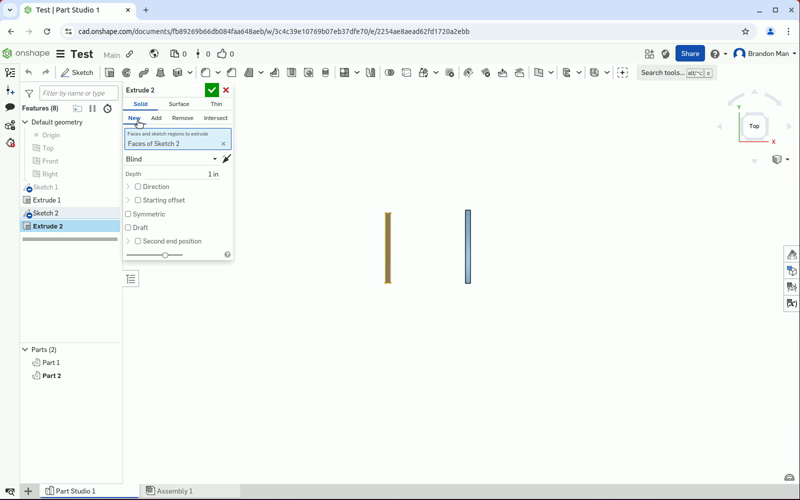
key(tab, 4)
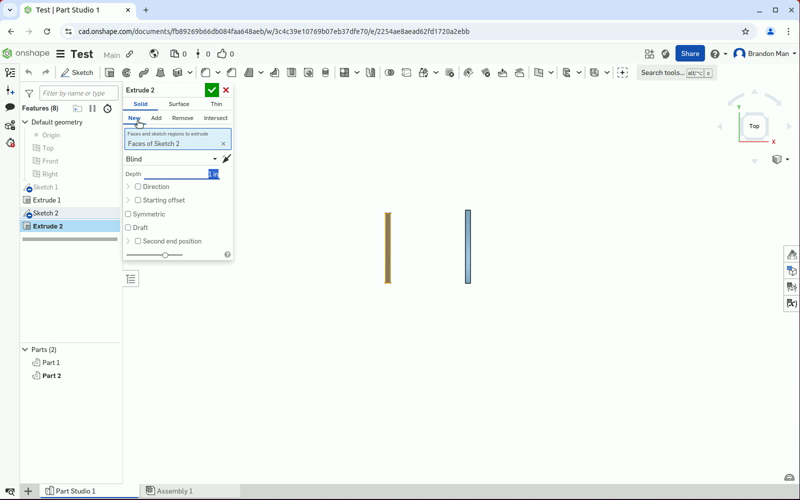
text(-23.108)
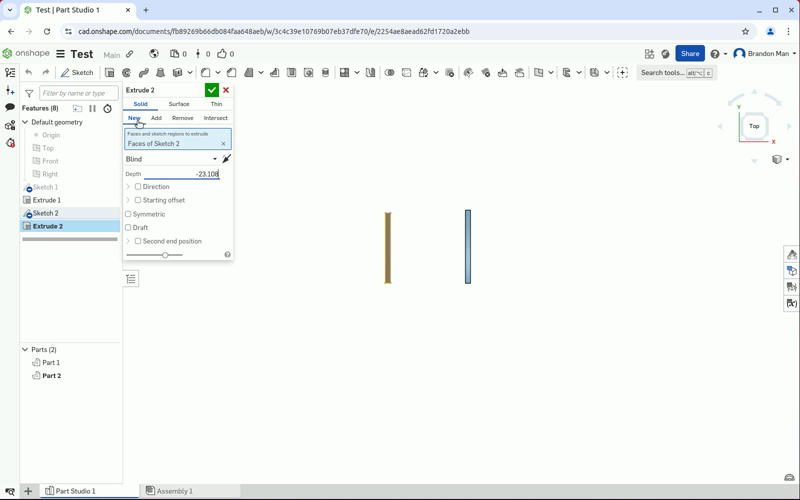
key(enter)
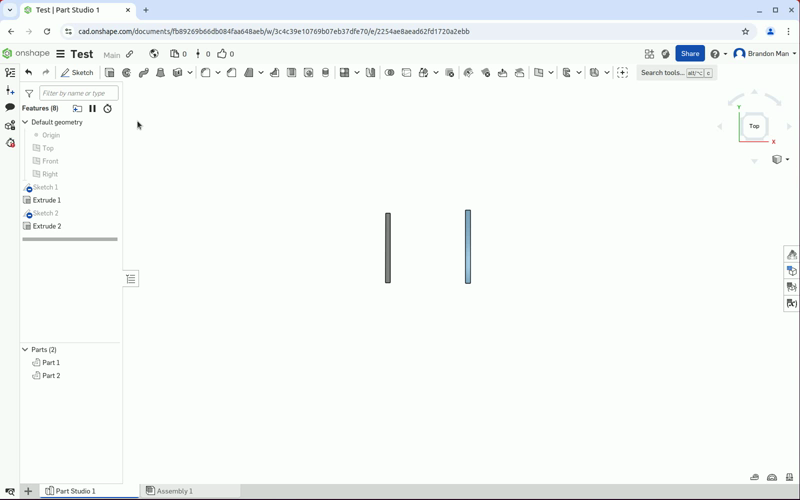
key(shift+h)
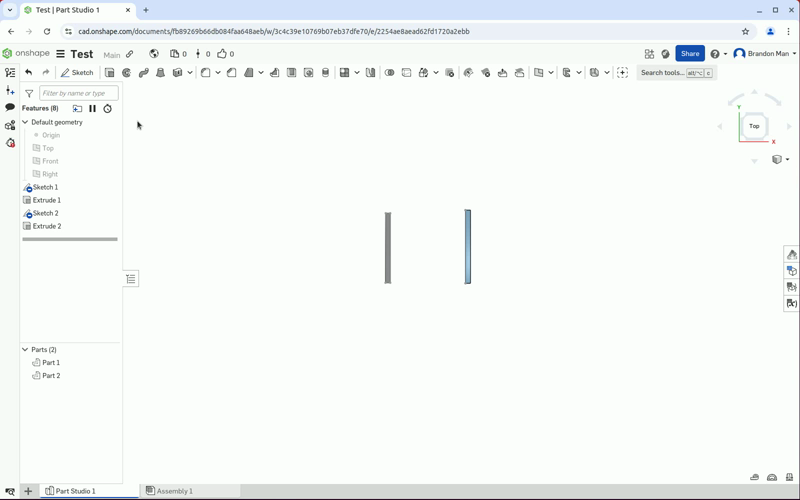
key(shift+h)
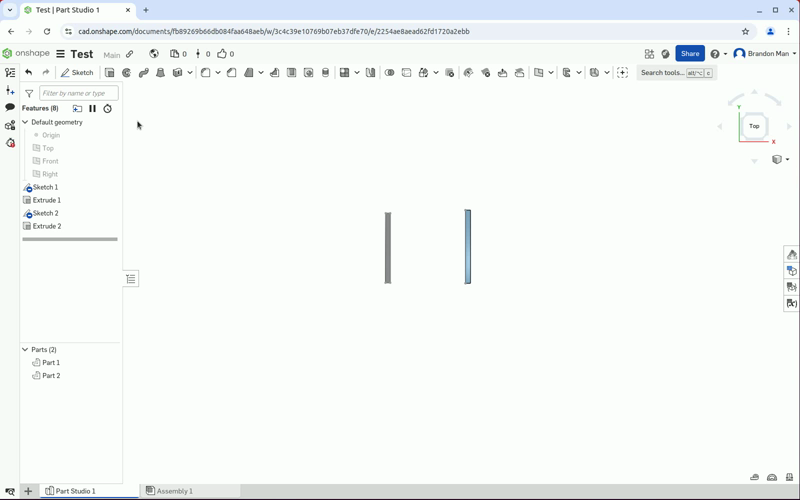
key(shift+7)
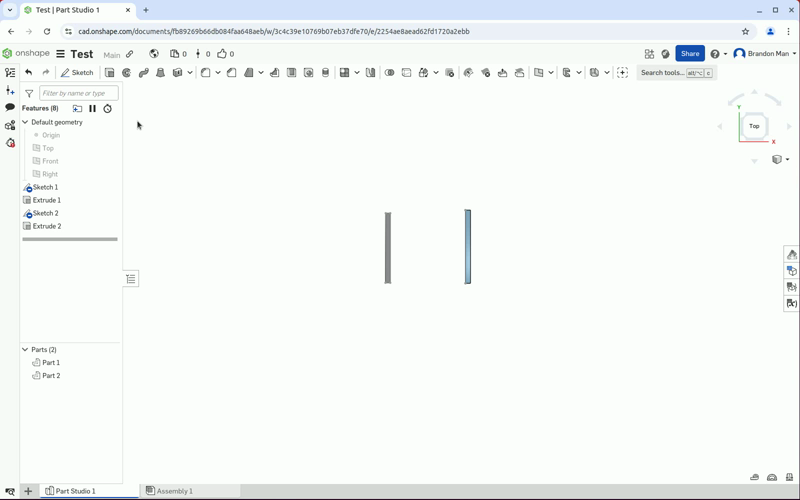
key(up, 3)
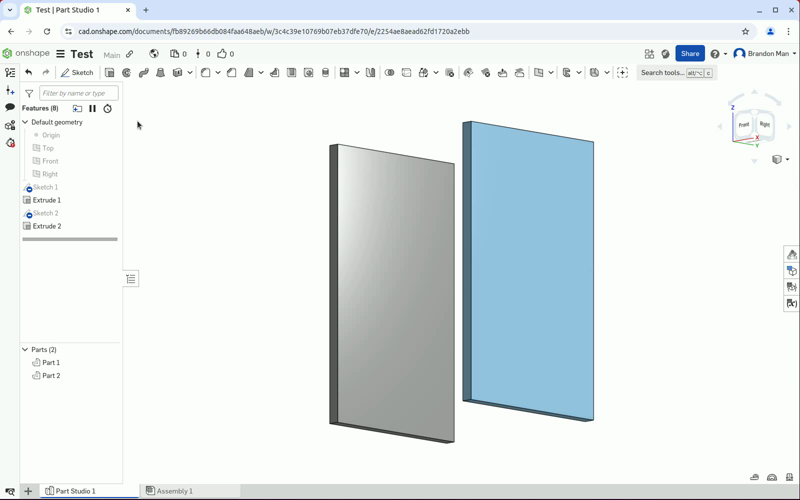
key(left, 3)
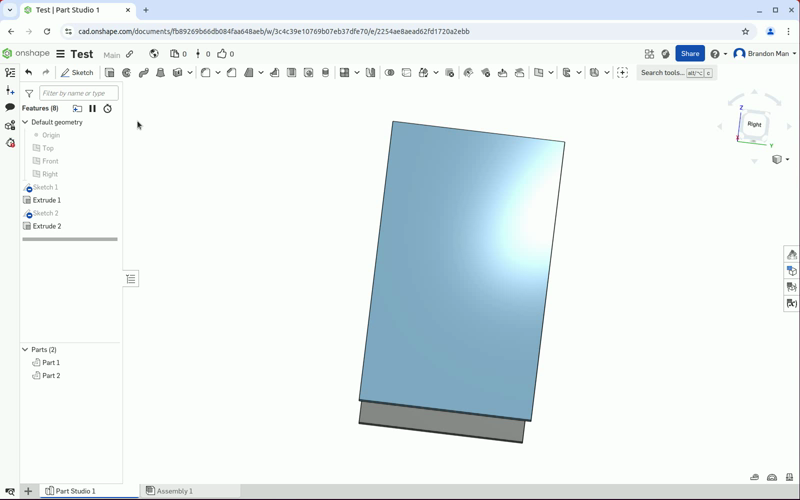
key(right, 3)
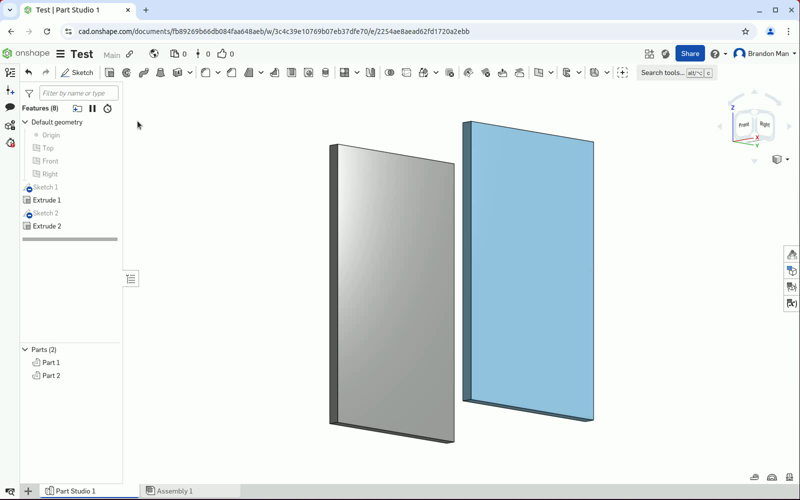
key(down, 3)
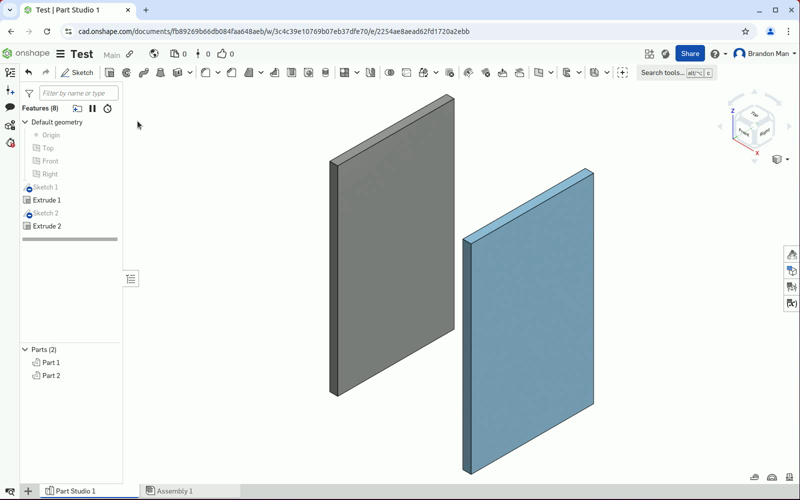
mouse_move(73, 189)
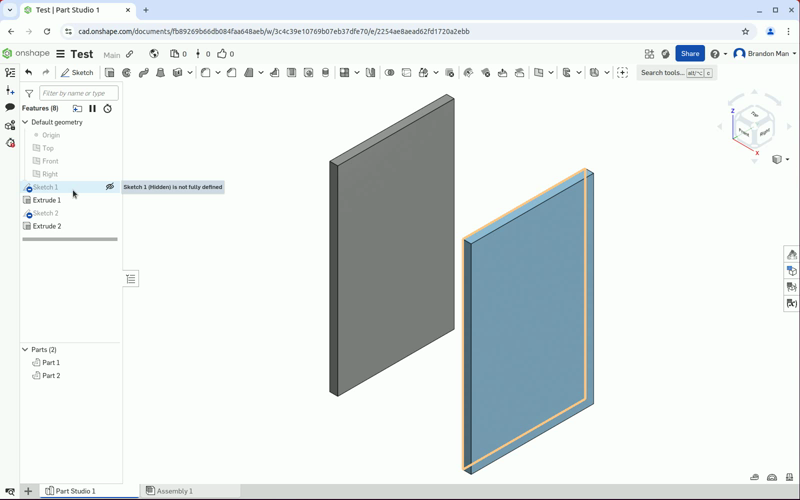
click(73, 189)